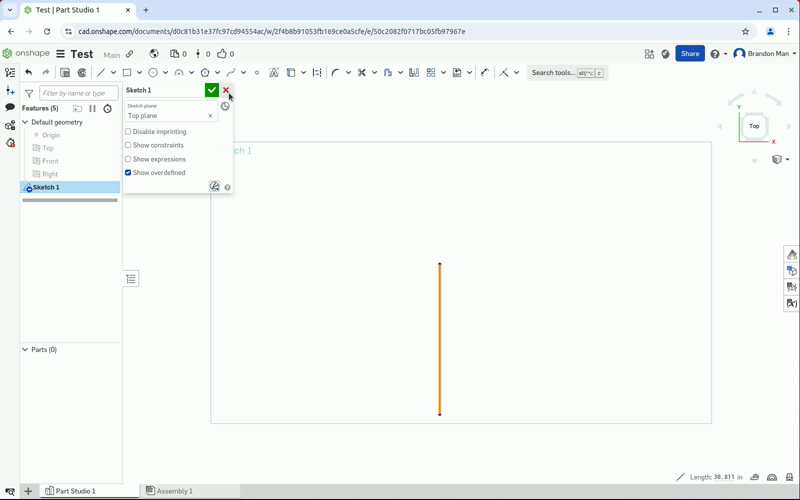
key(shift+h)
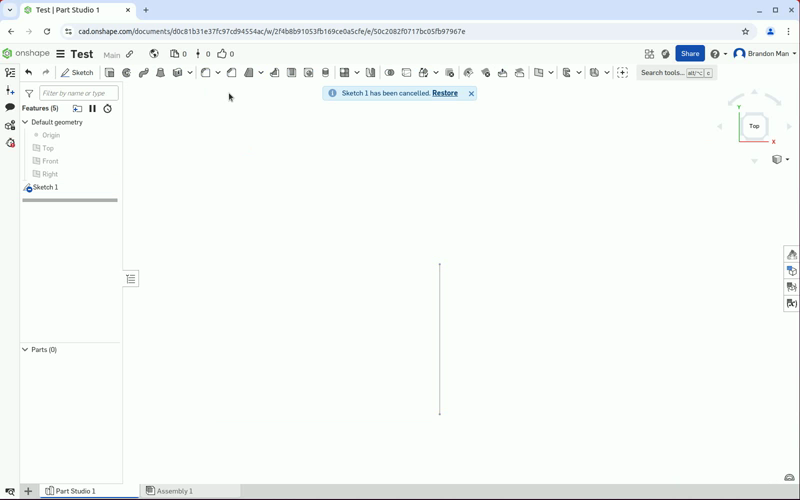
mouse_move(73, 352)
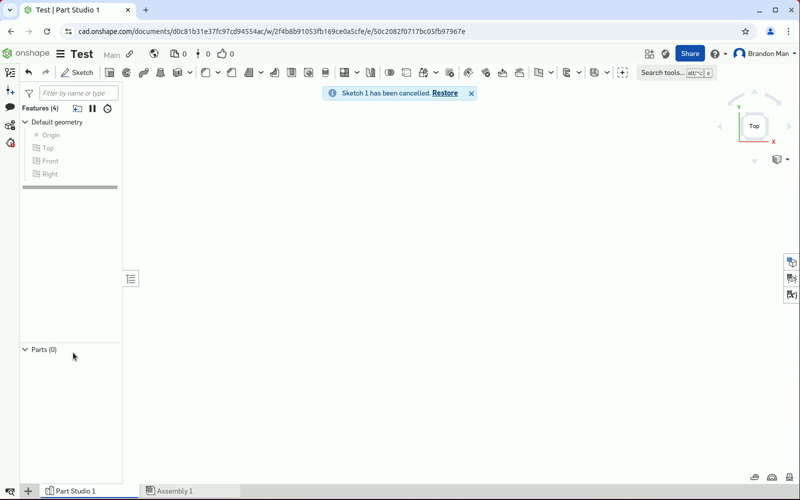
key(y)
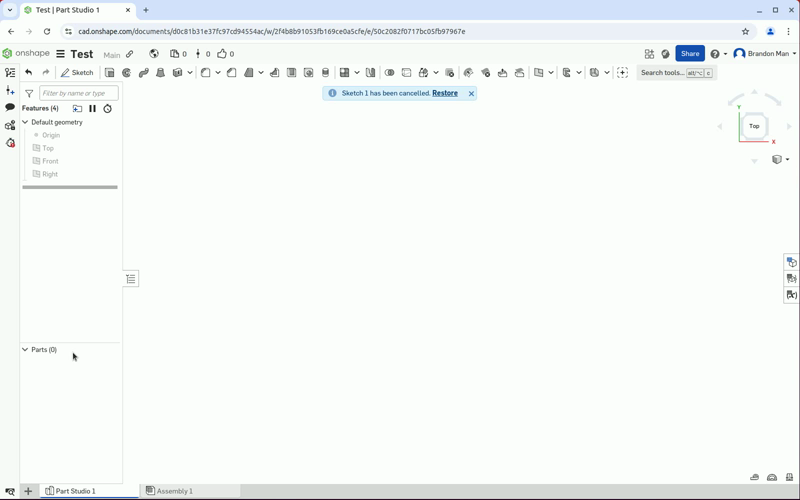
key(shift+p)
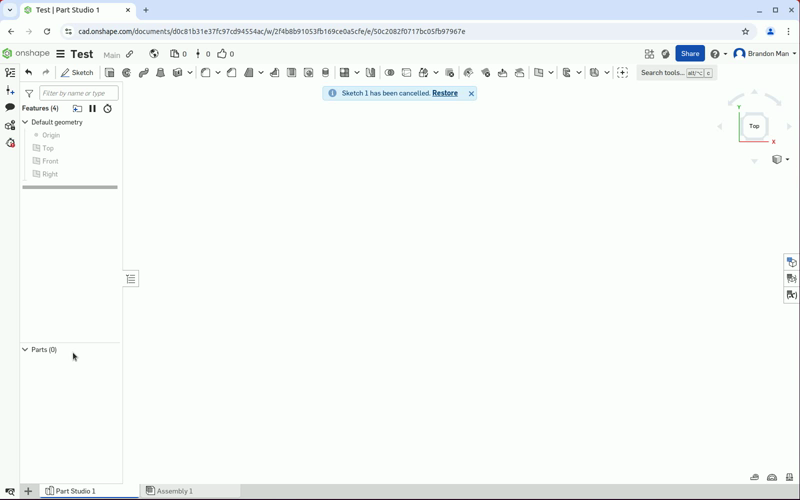
key(space)
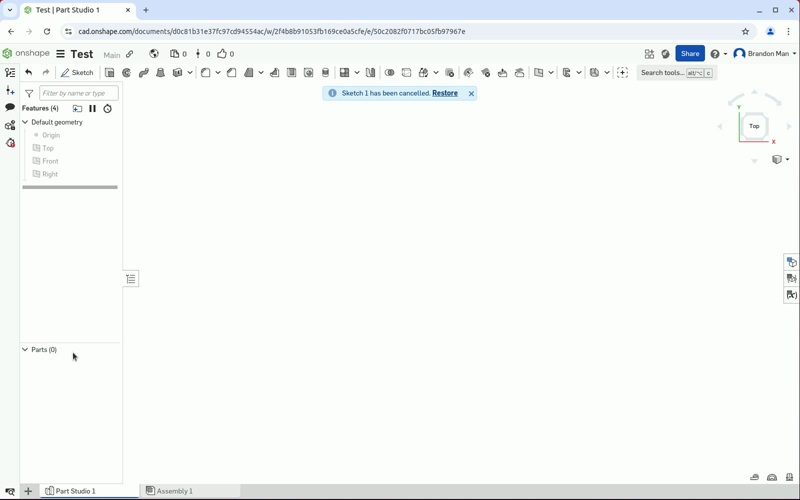
key_down(shift)
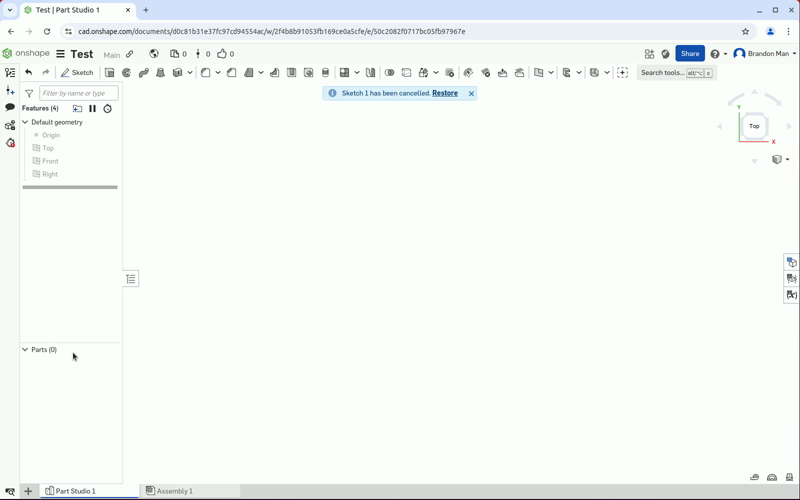
key(up)
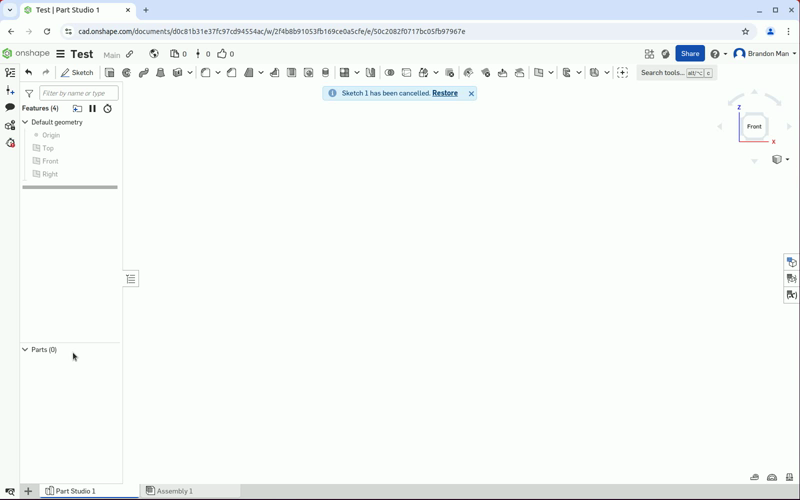
key_up(shift)
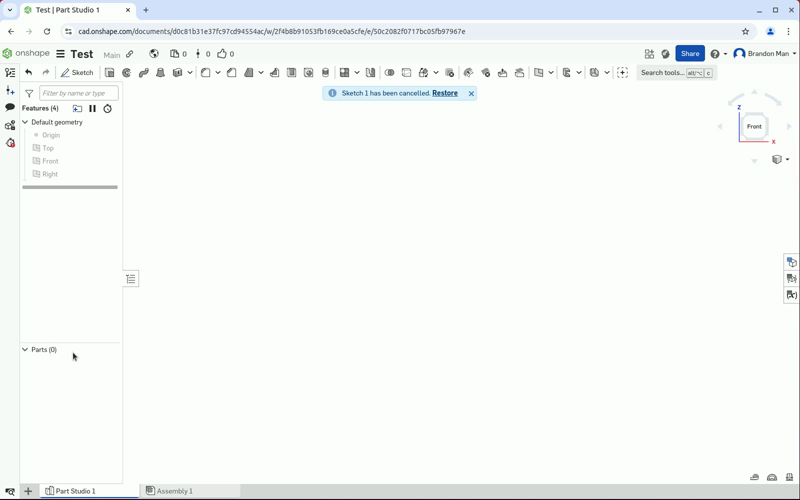
mouse_move(73, 352)
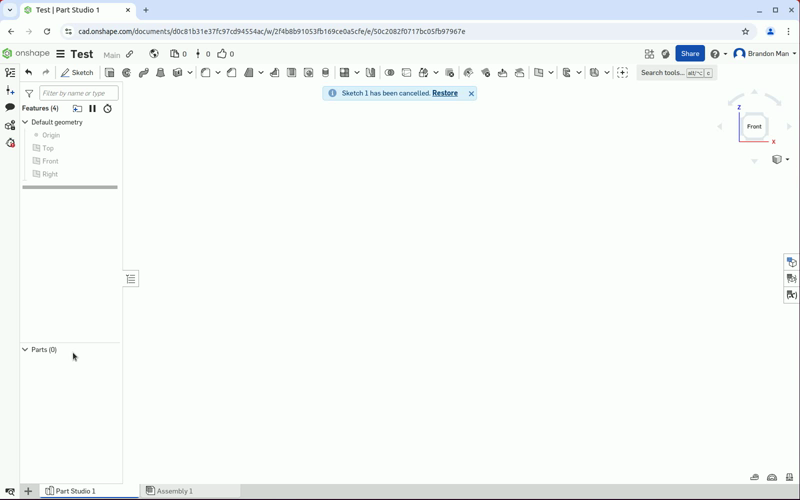
key(shift+y)
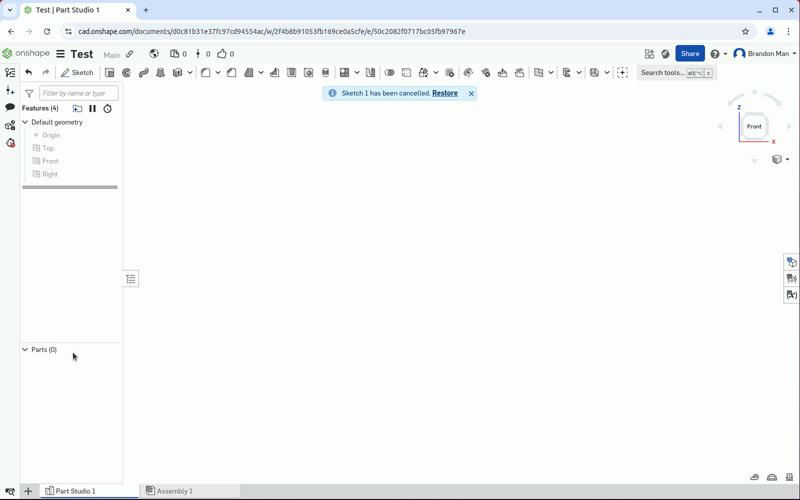
key(shift+s)
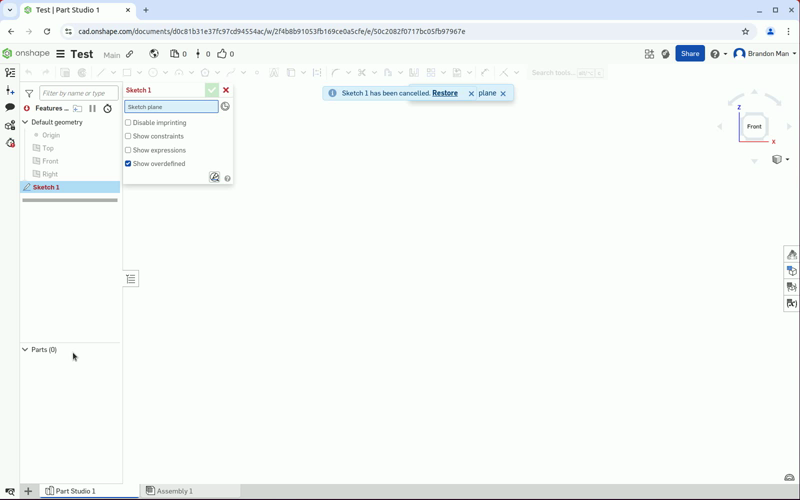
mouse_move(73, 163)
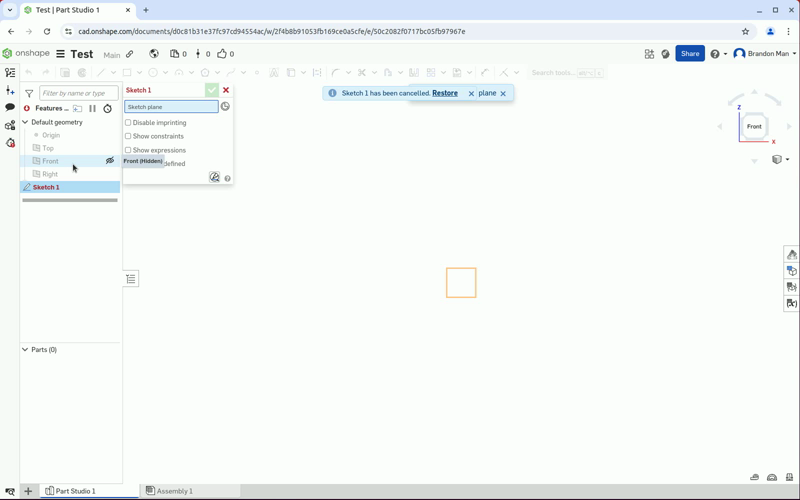
click(73, 163)
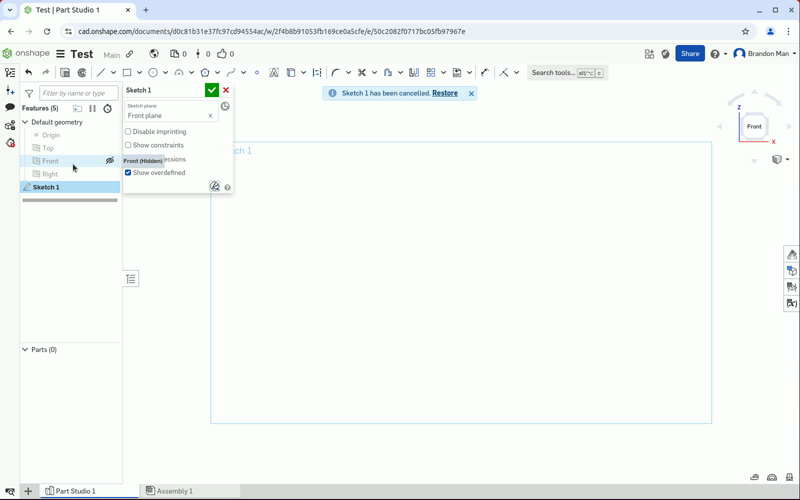
mouse_move(73, 352)
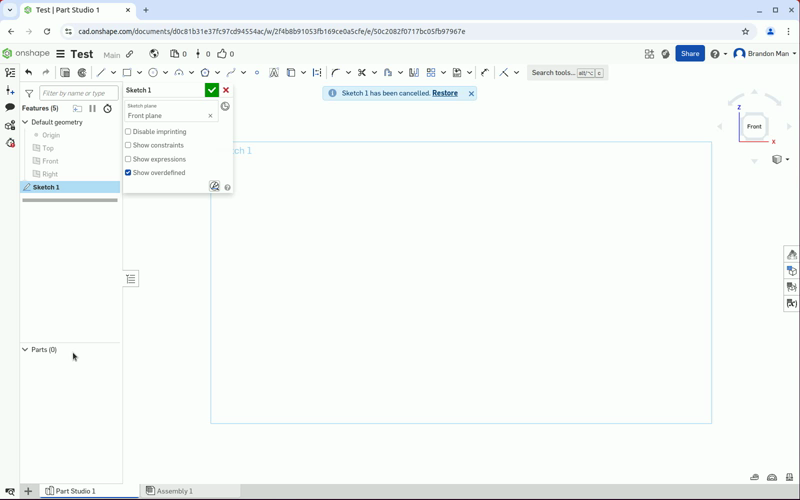
key(y)
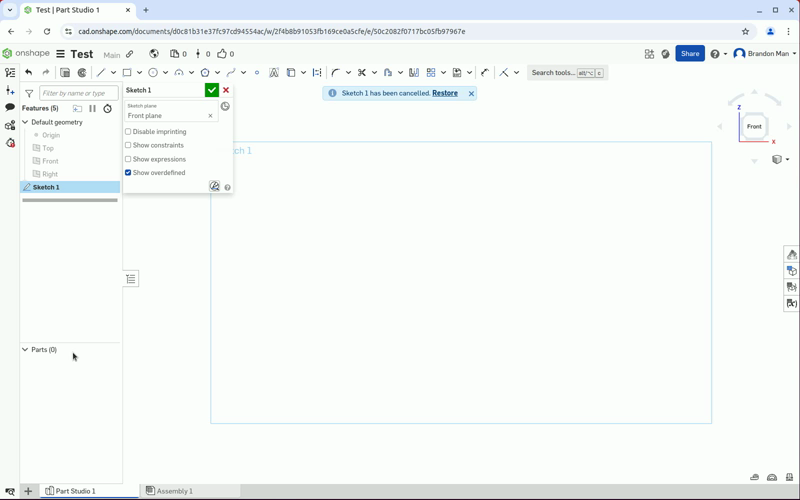
key(c)
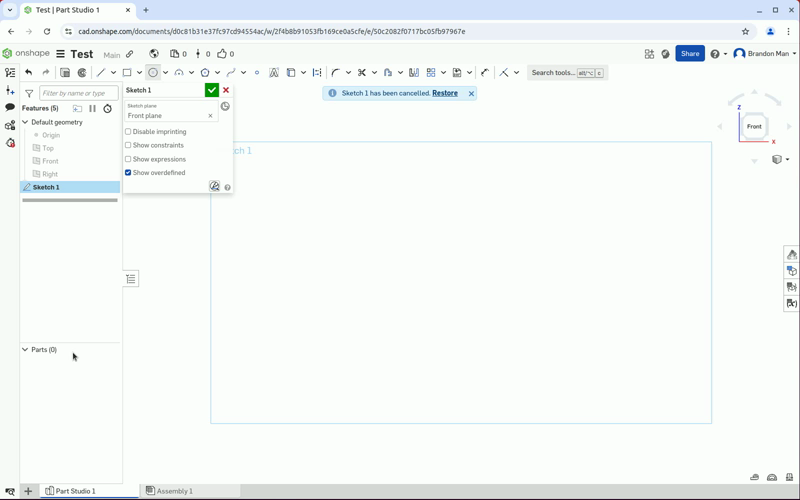
key_down(shift)
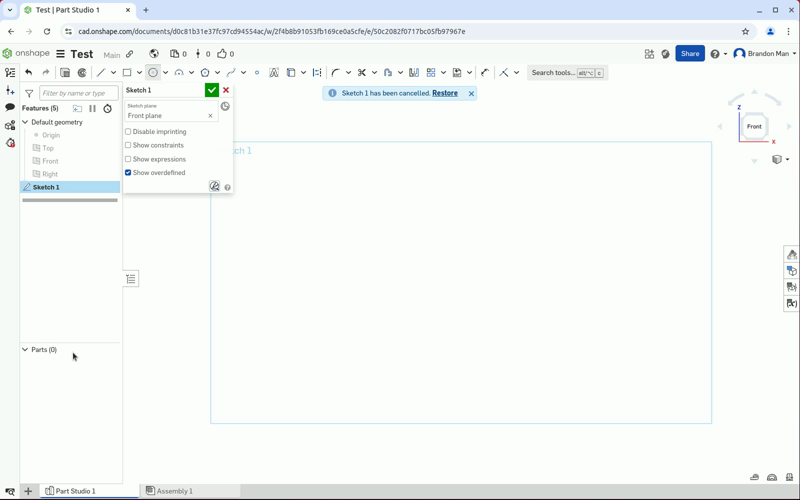
mouse_move(461, 282)
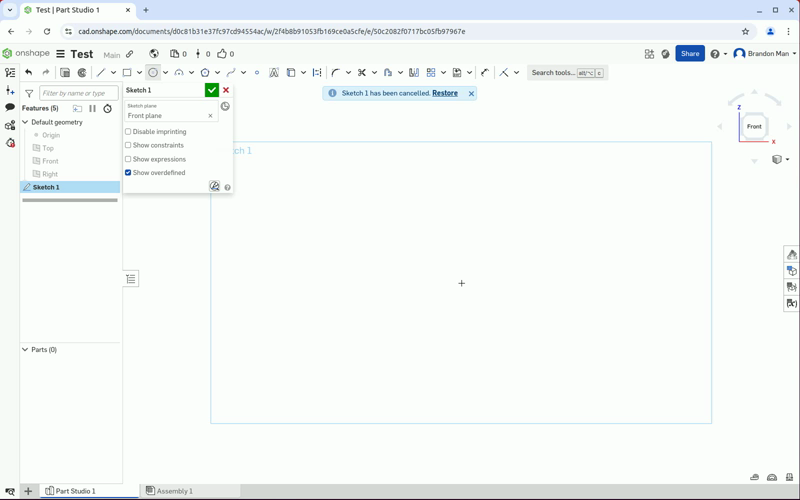
click(461, 282)
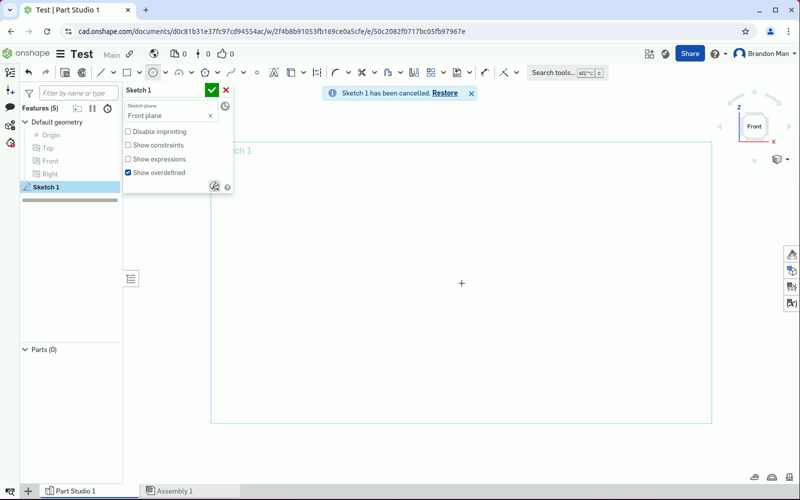
key_up(shift)
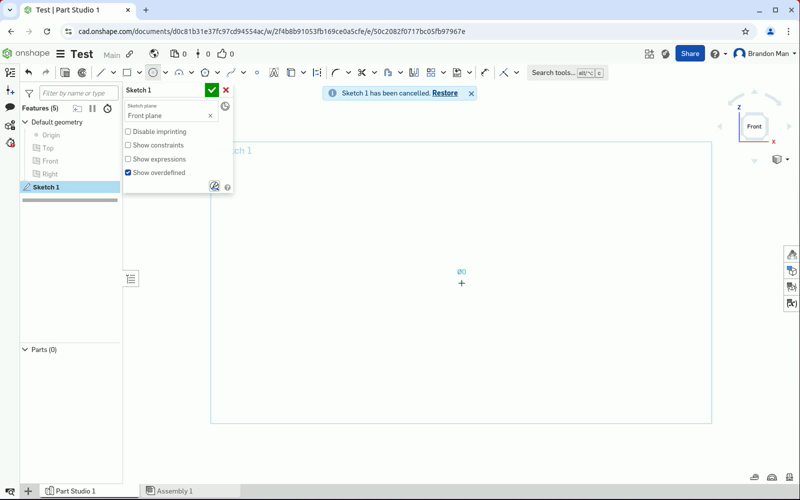
mouse_move(547, 282)
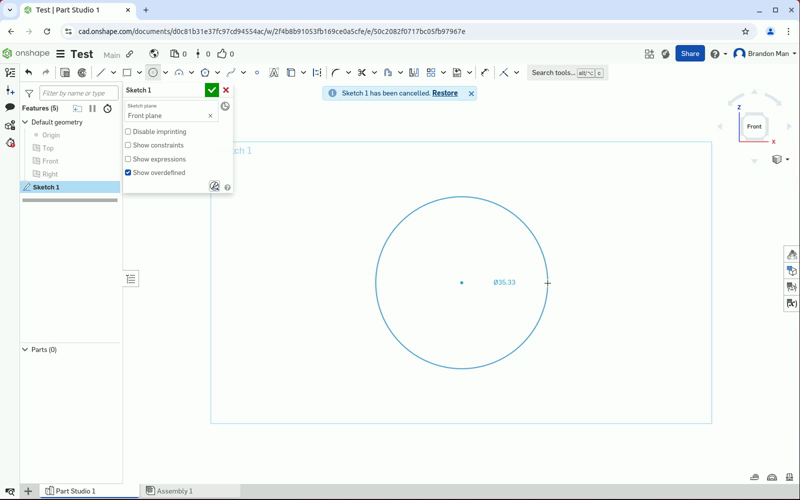
click(547, 282)
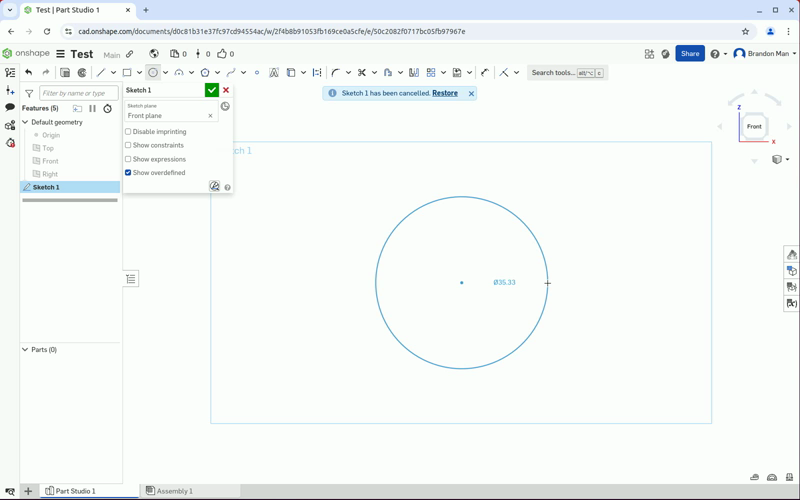
key(esc)
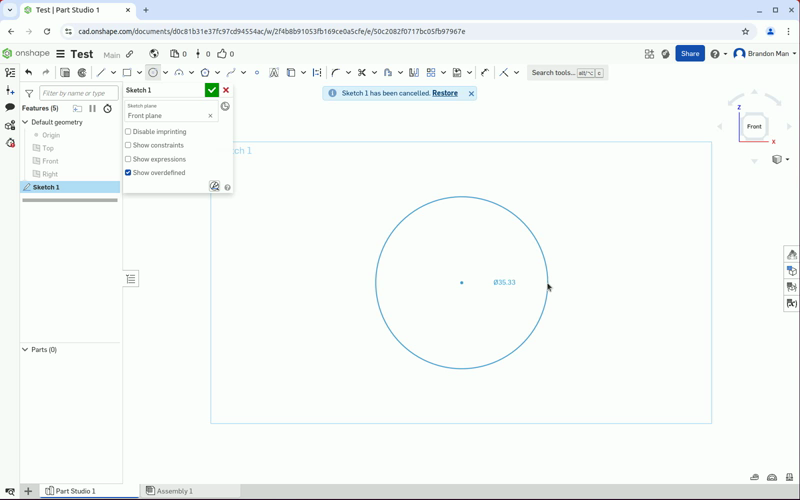
mouse_move(500, 286)
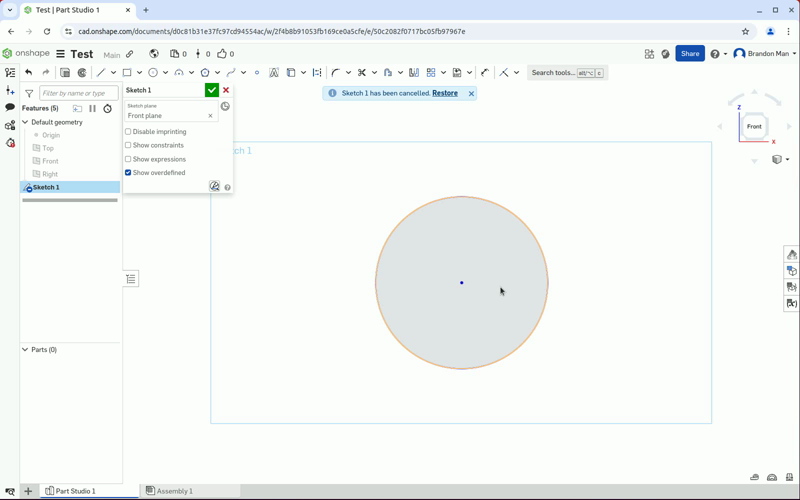
click(500, 286)
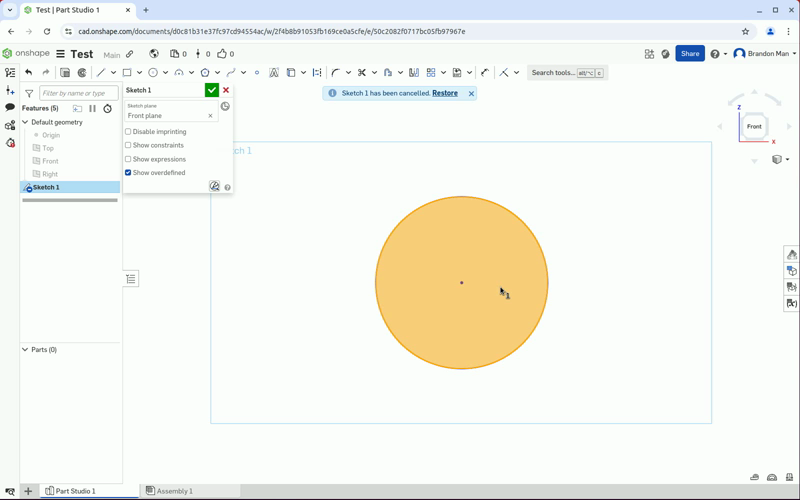
mouse_move(73, 352)
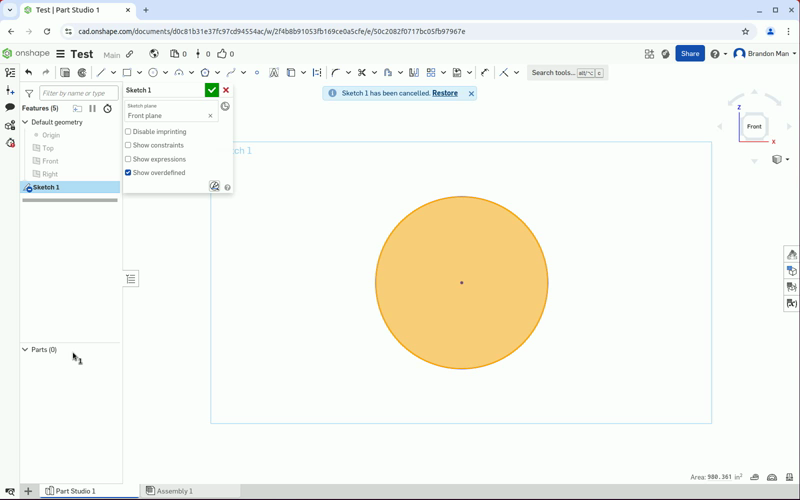
key(shift+y)
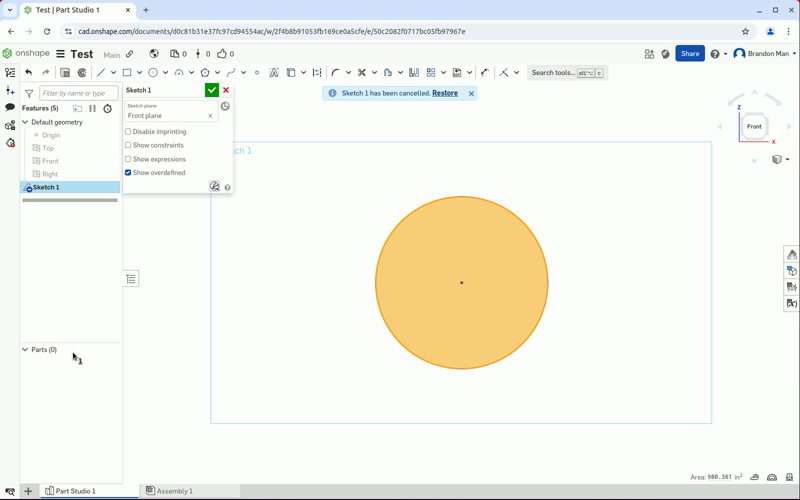
key(shift+e)
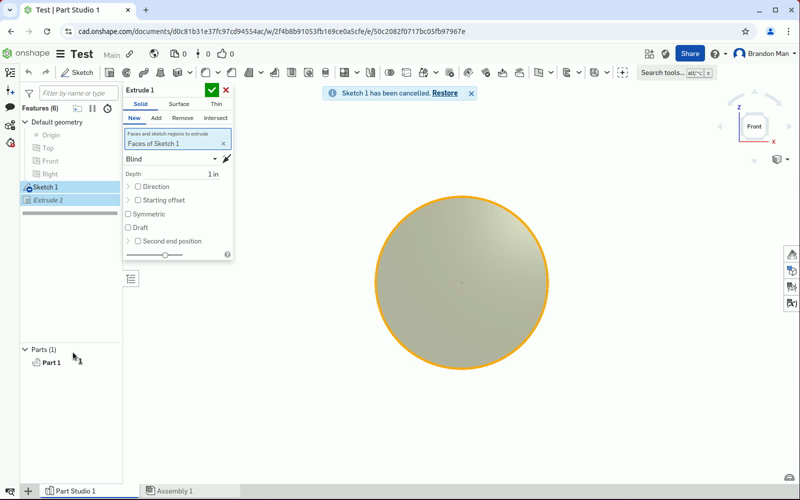
mouse_move(143, 106)
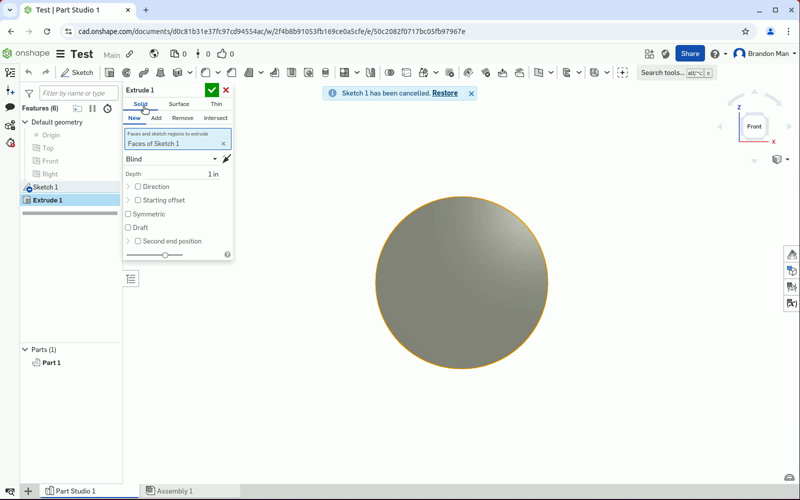
click(143, 106)
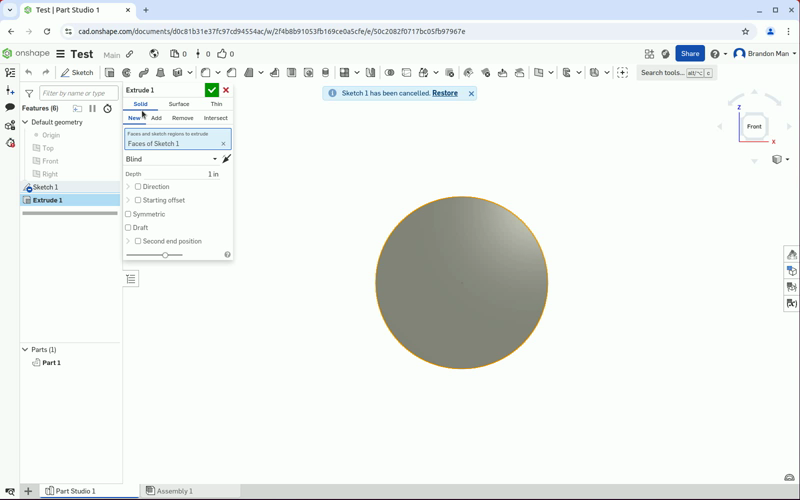
mouse_move(137, 120)
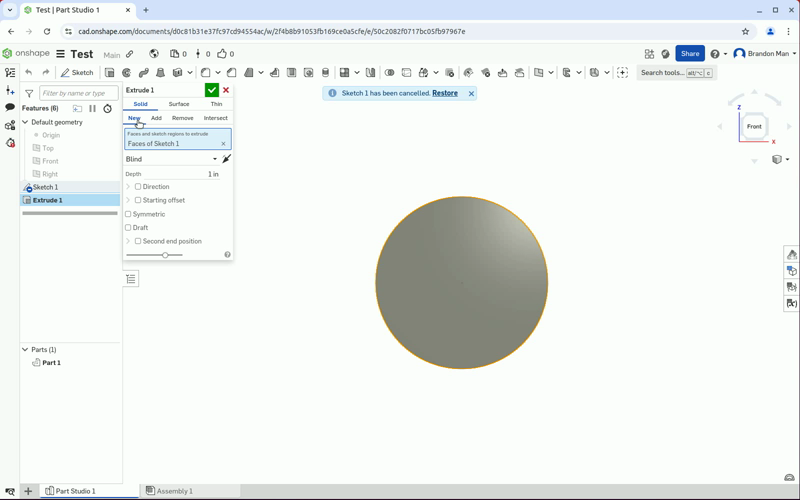
click(137, 120)
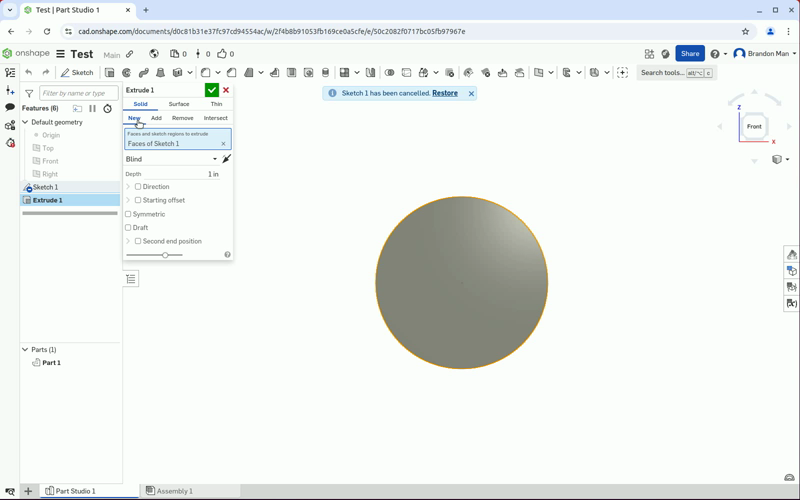
key(tab, 4)
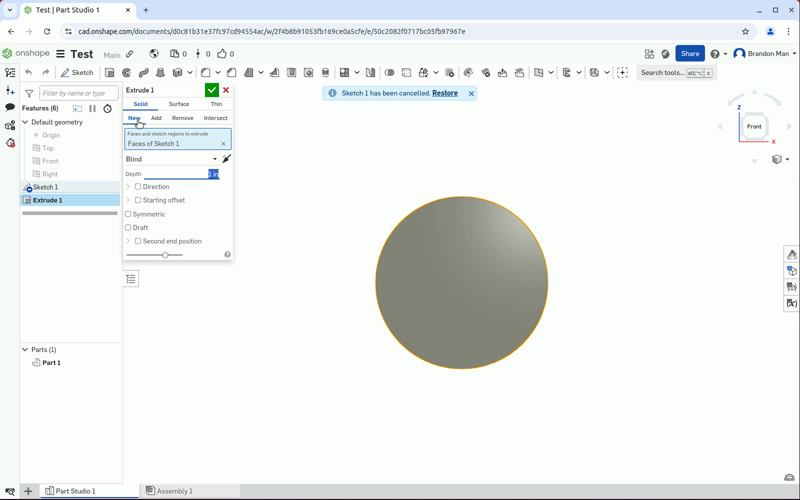
text(0.722)
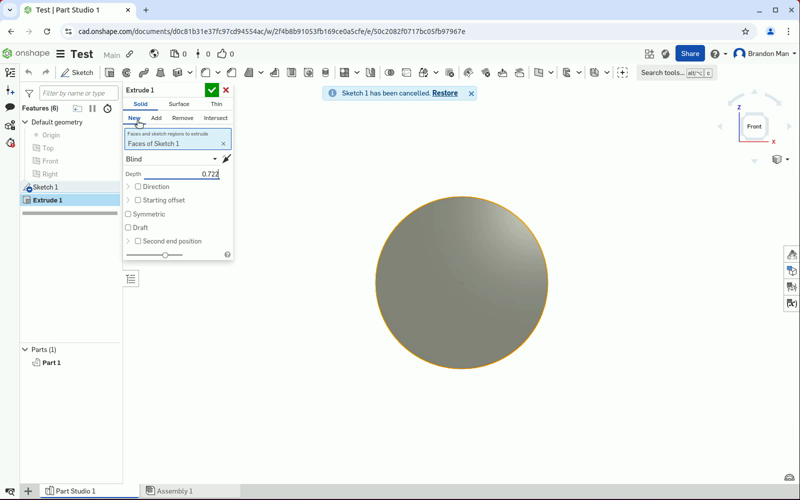
key(enter)
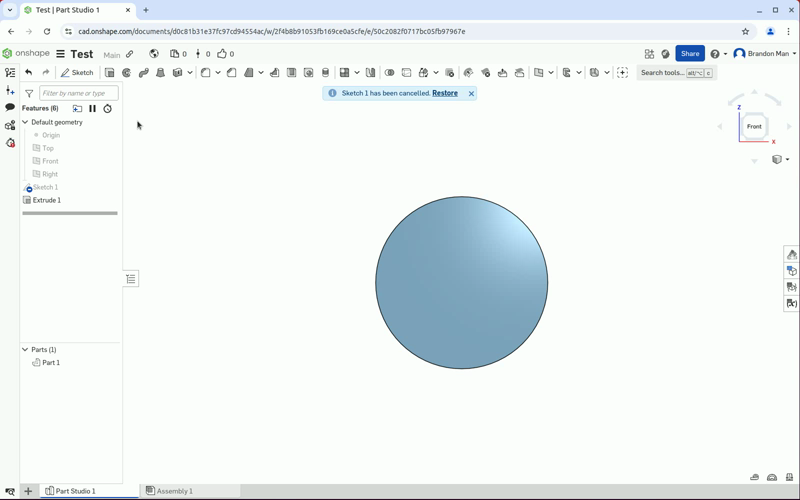
key(shift+h)
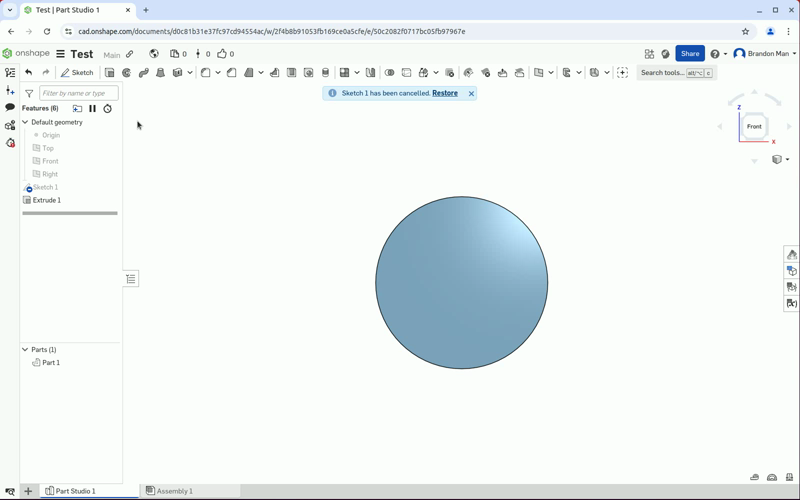
key(shift+h)
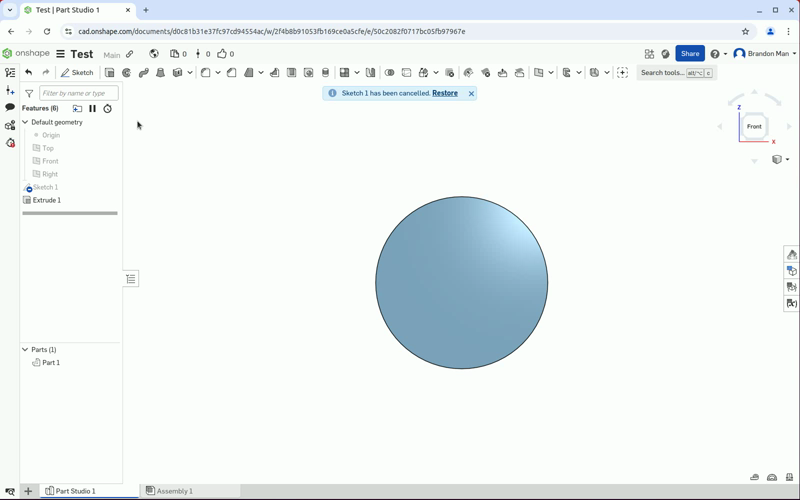
mouse_move(73, 189)
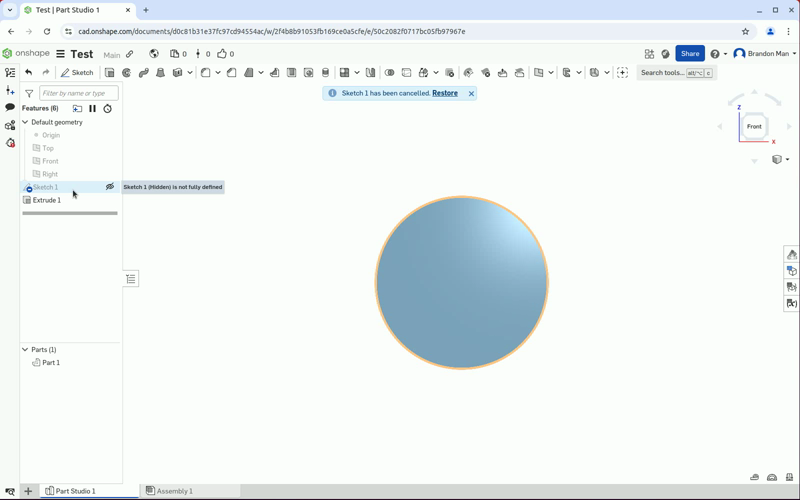
click(73, 189)
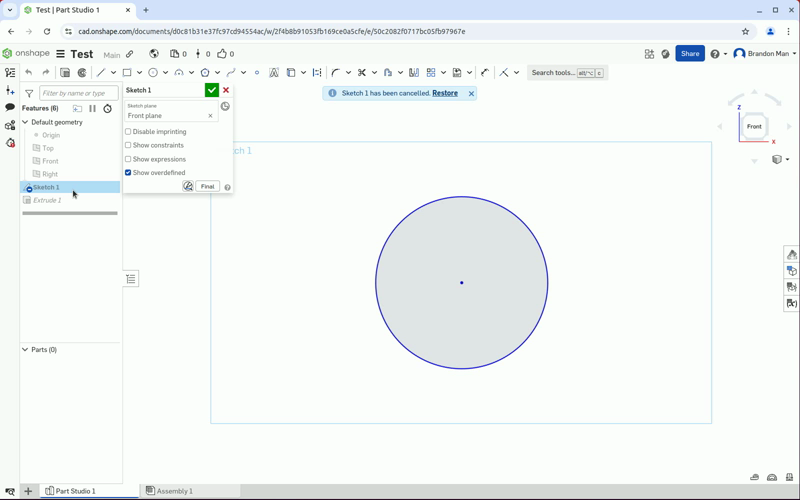
mouse_move(229, 92)
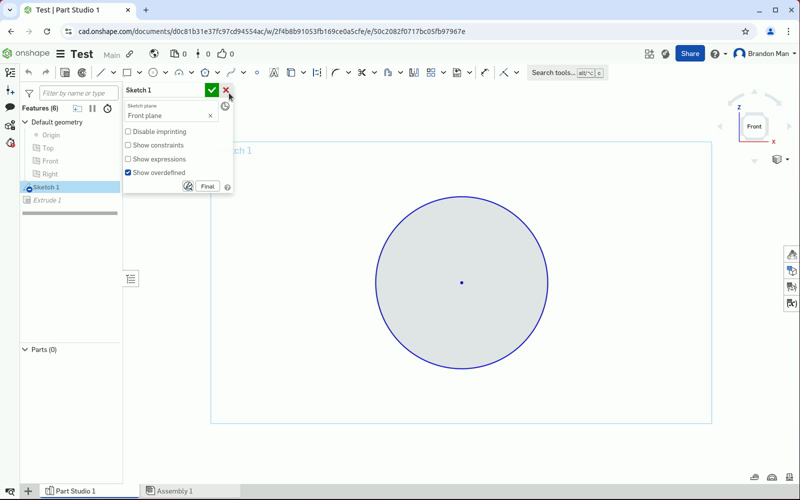
click(229, 92)
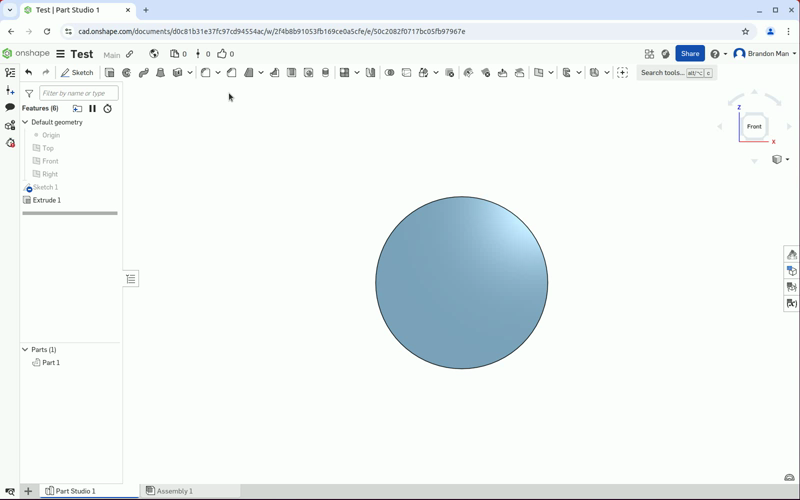
mouse_move(541, 75)
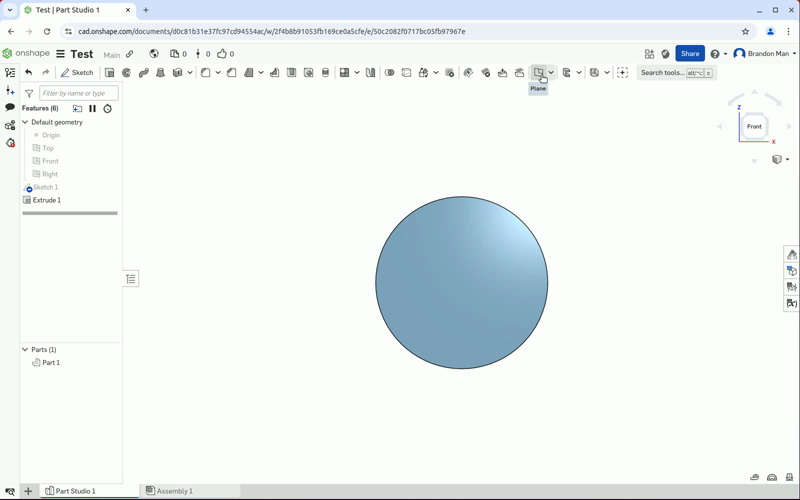
click(541, 75)
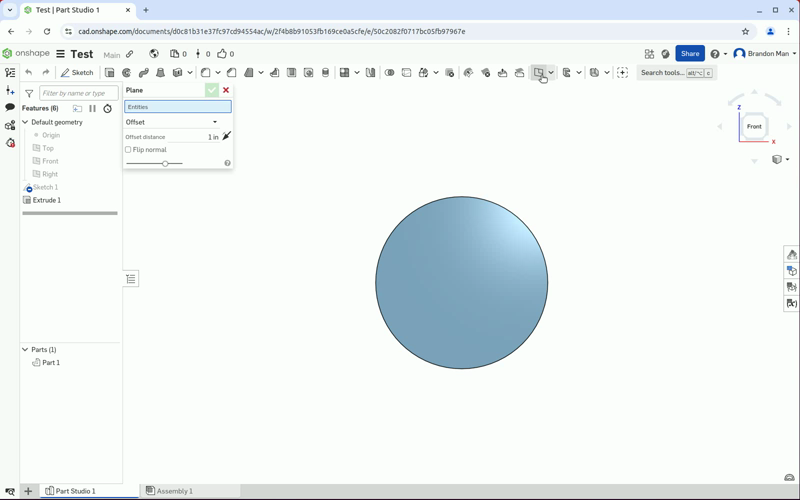
mouse_move(73, 163)
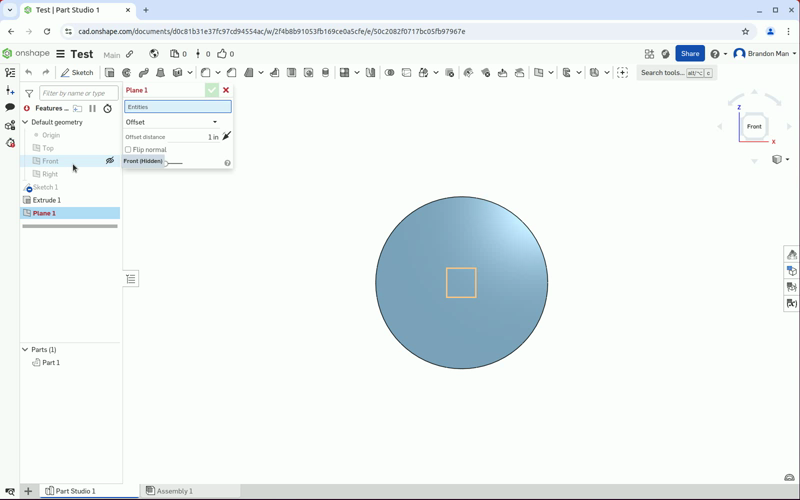
click(73, 163)
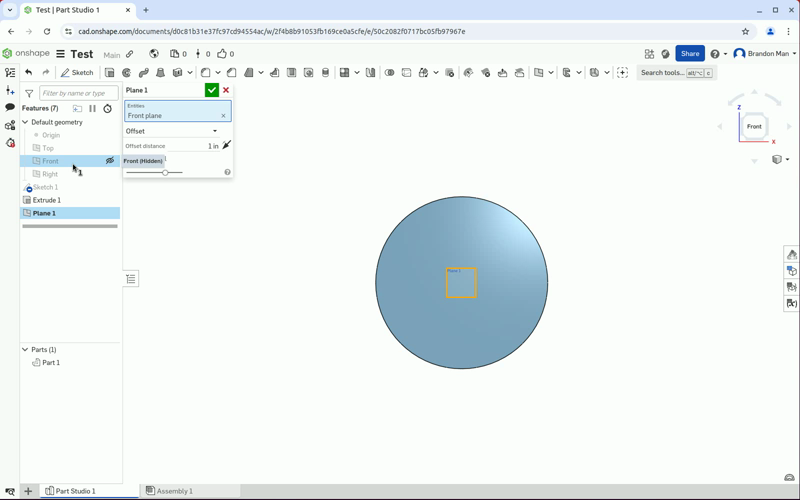
key(tab, 2)
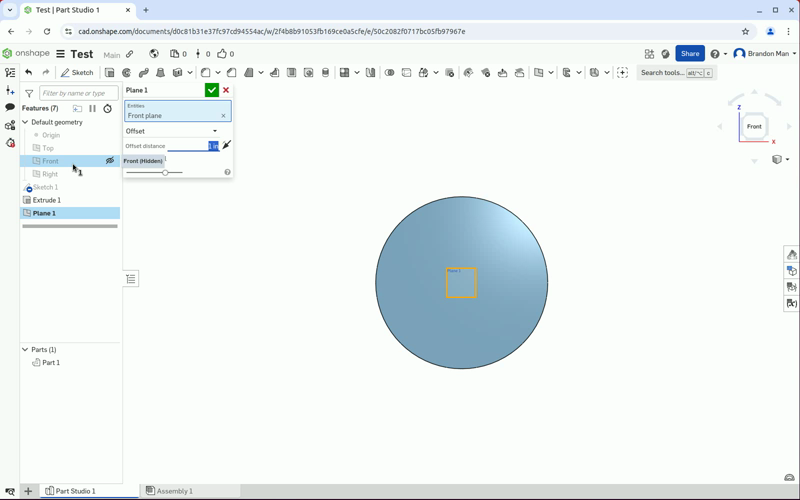
text(0.709)
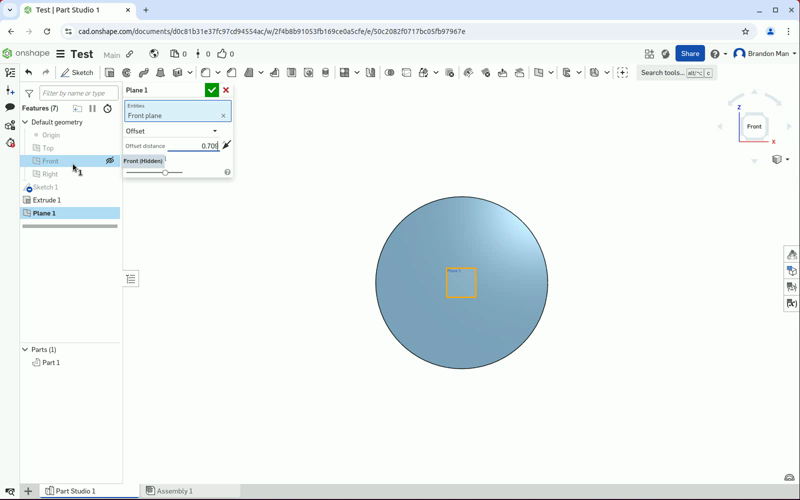
key(enter, 2)
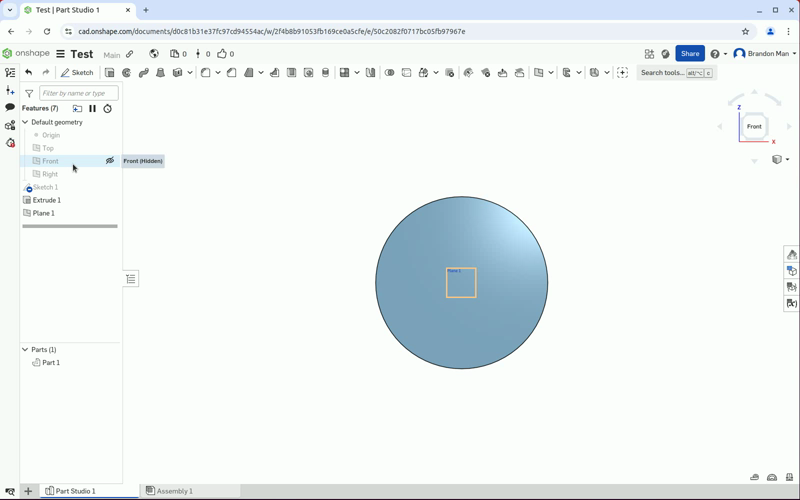
key(shift+s)
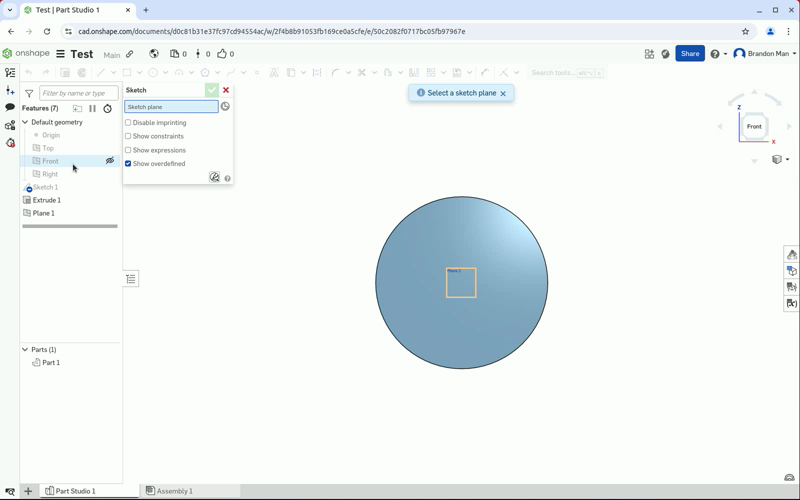
mouse_move(73, 215)
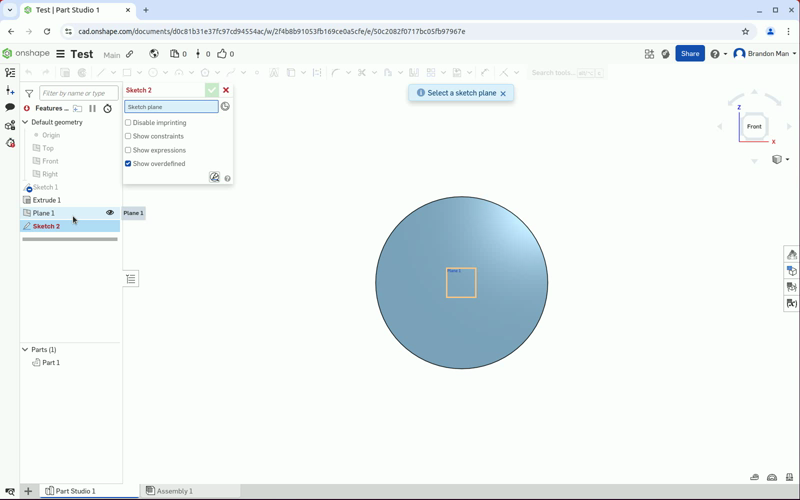
click(73, 215)
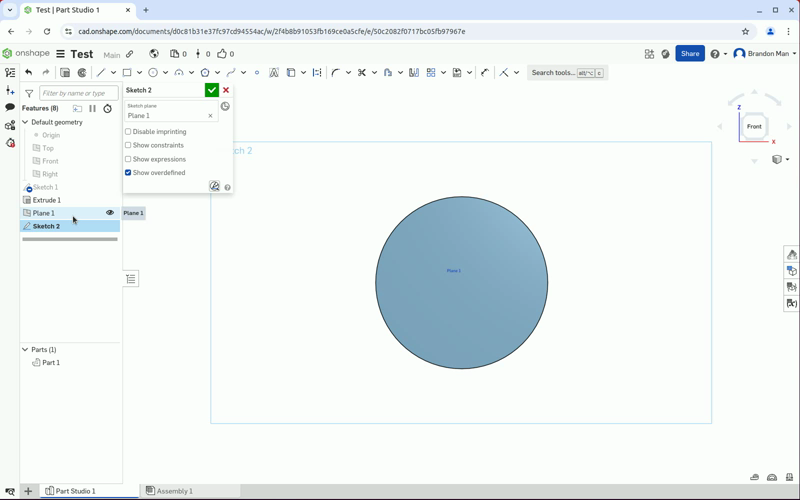
mouse_move(73, 352)
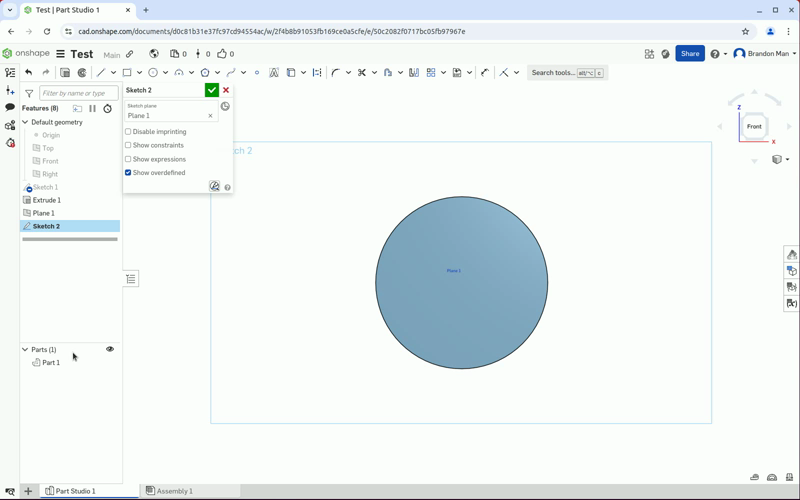
key(y)
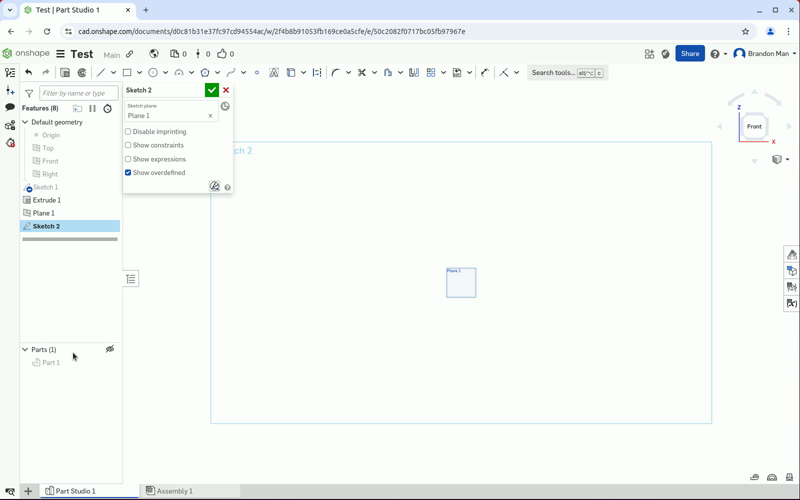
key(c)
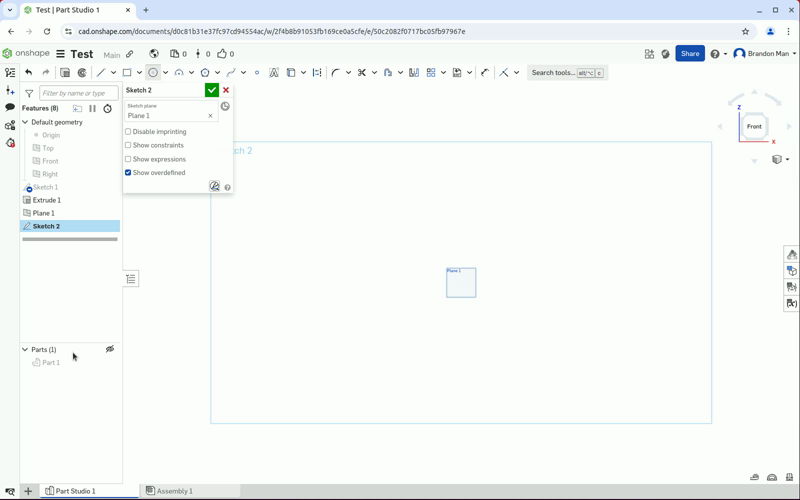
key_down(shift)
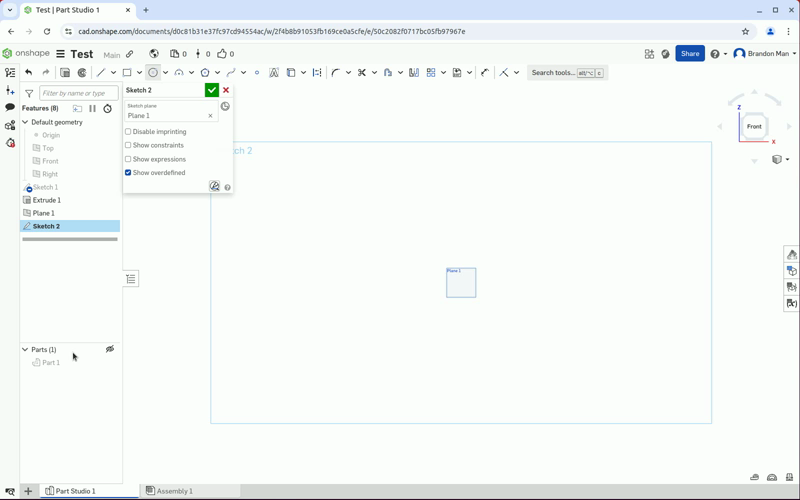
mouse_move(461, 282)
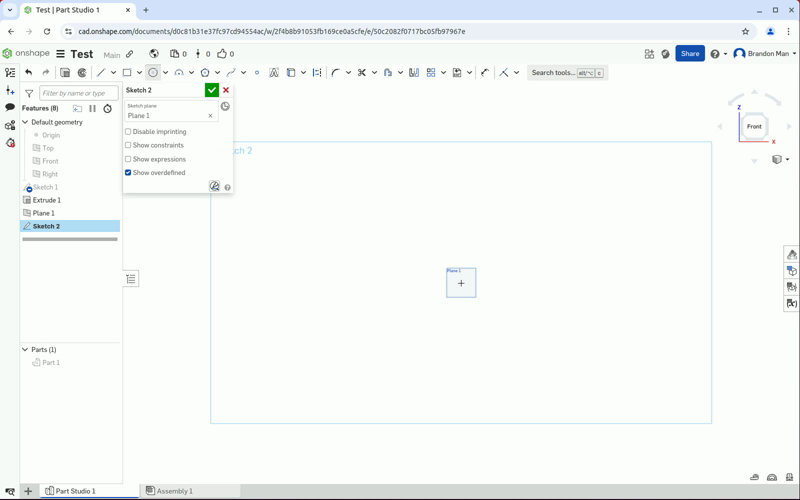
click(461, 282)
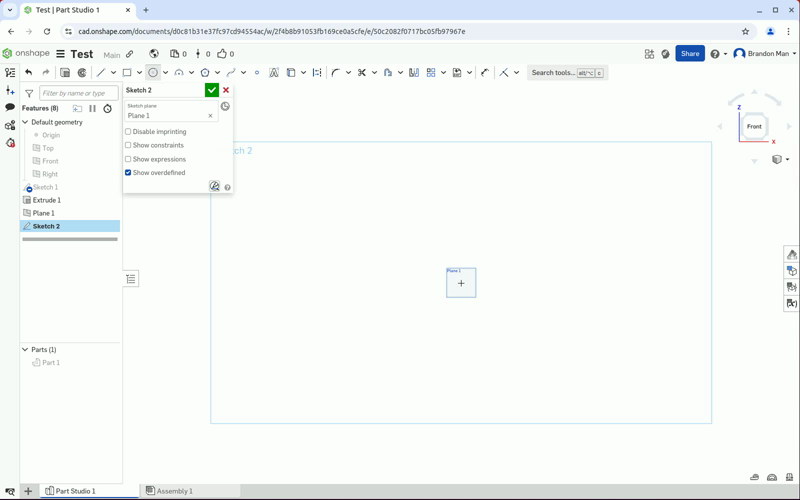
key_up(shift)
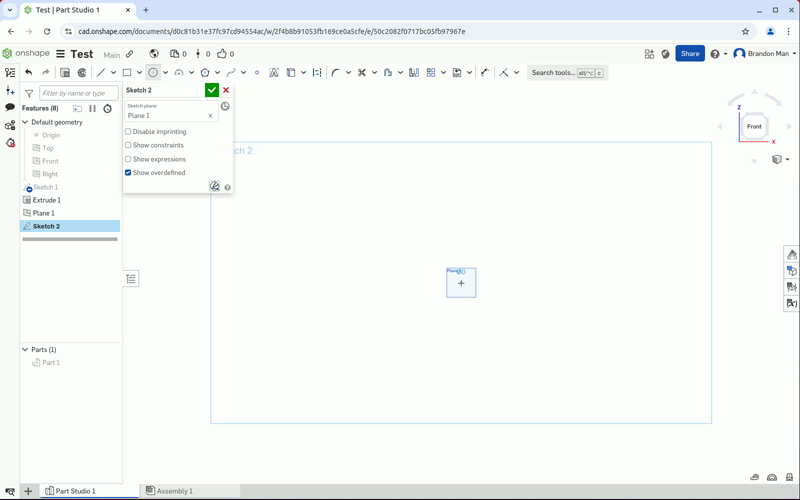
mouse_move(537, 282)
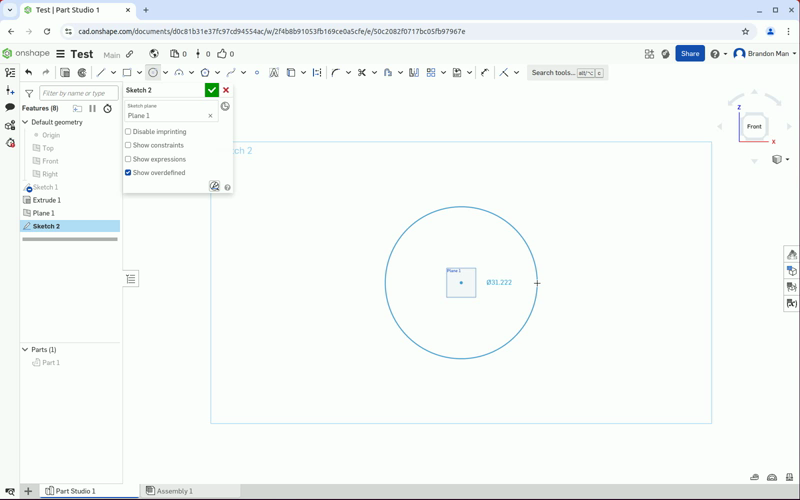
click(537, 282)
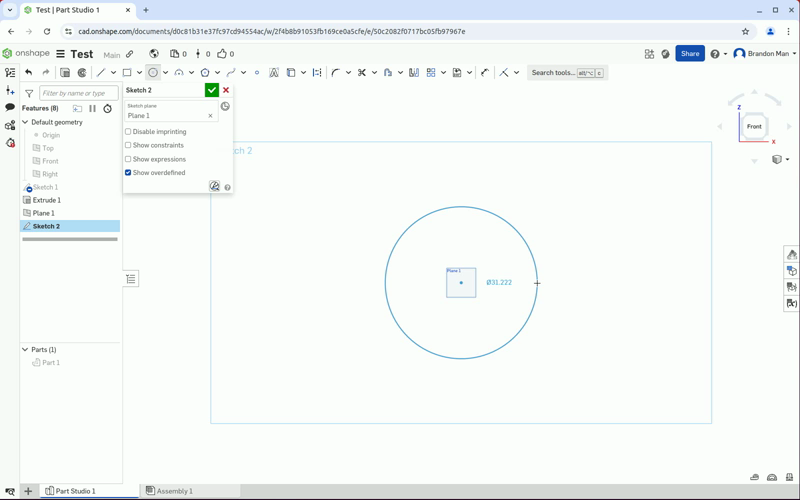
key(esc)
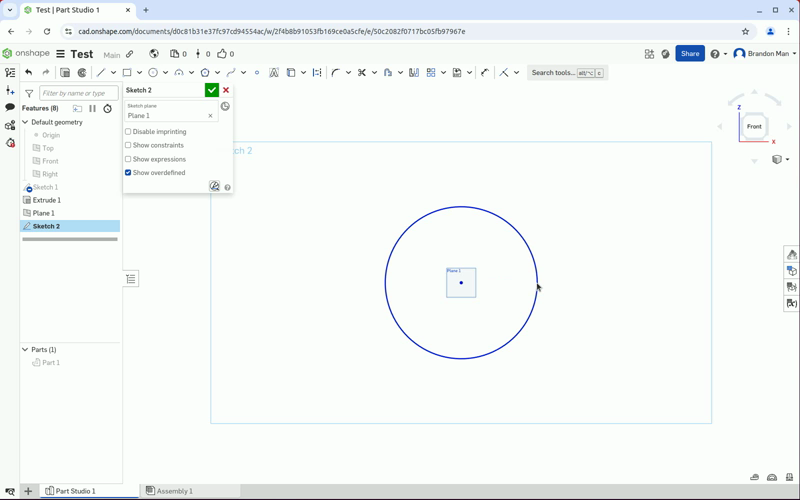
mouse_move(473, 266)
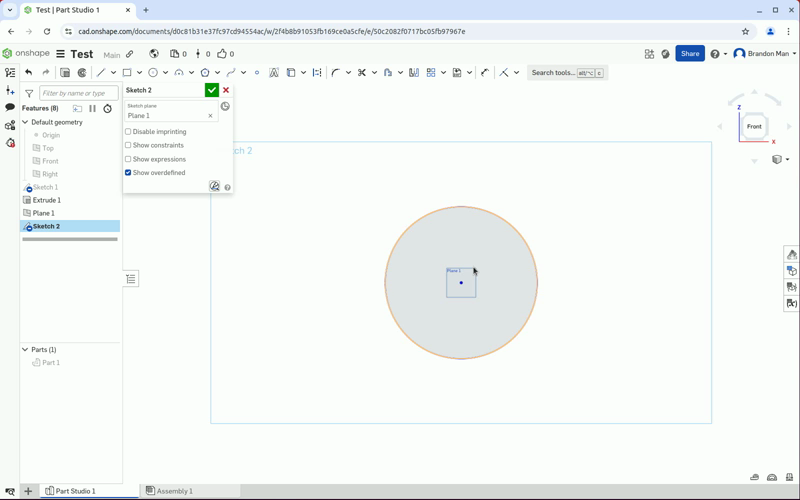
click(473, 266)
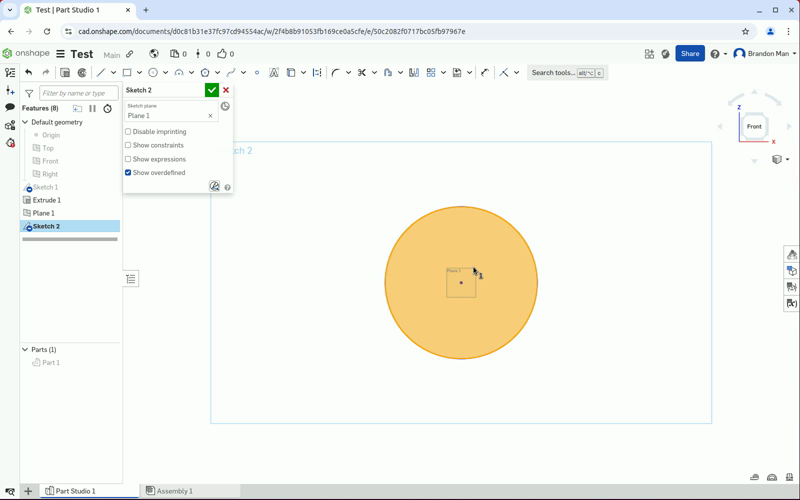
mouse_move(73, 352)
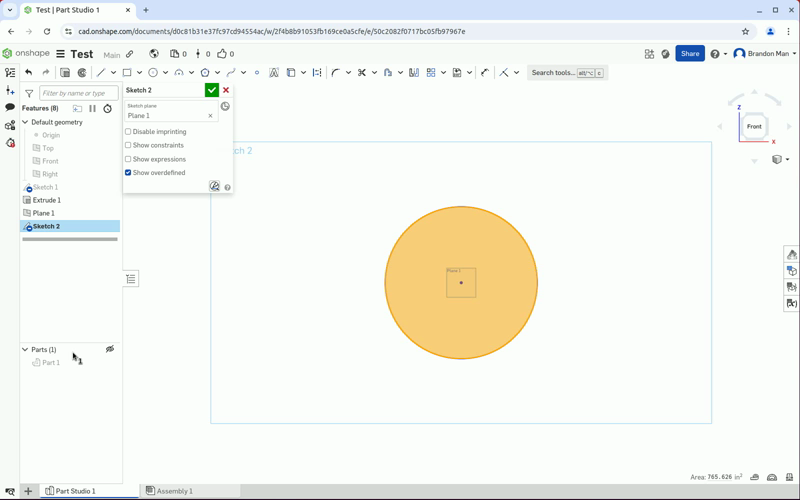
key(shift+y)
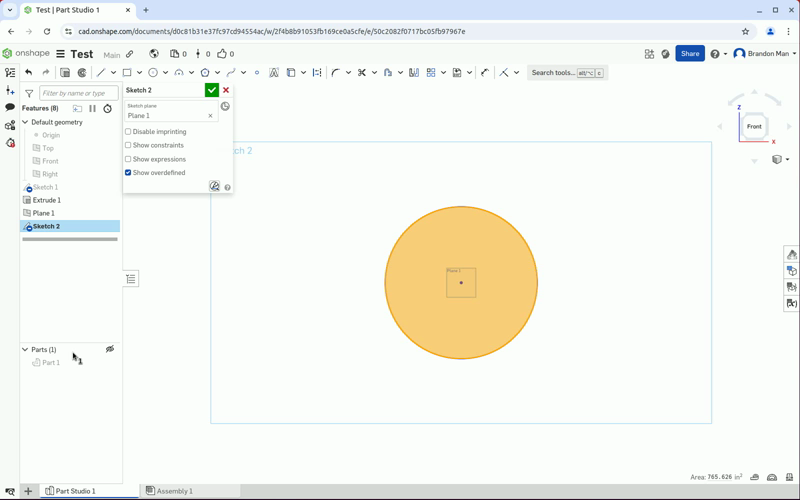
key(shift+e)
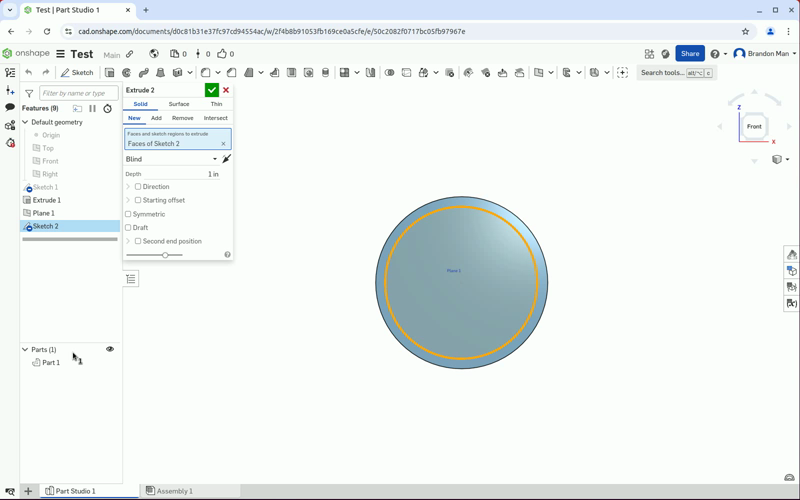
mouse_move(143, 106)
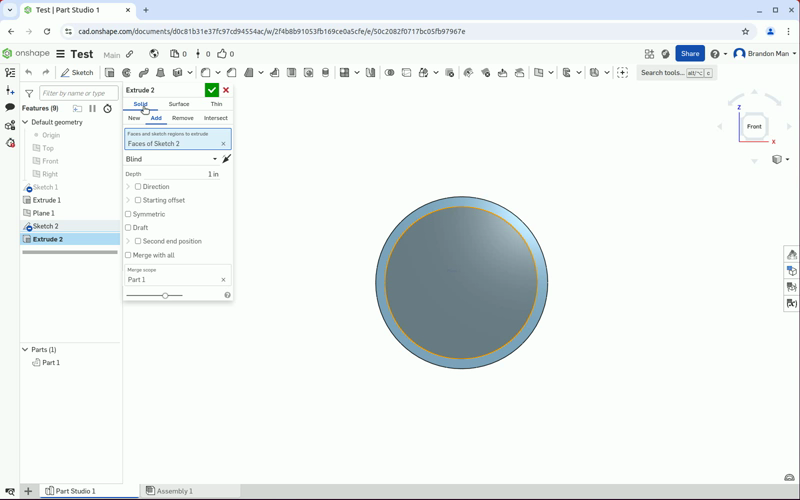
click(143, 106)
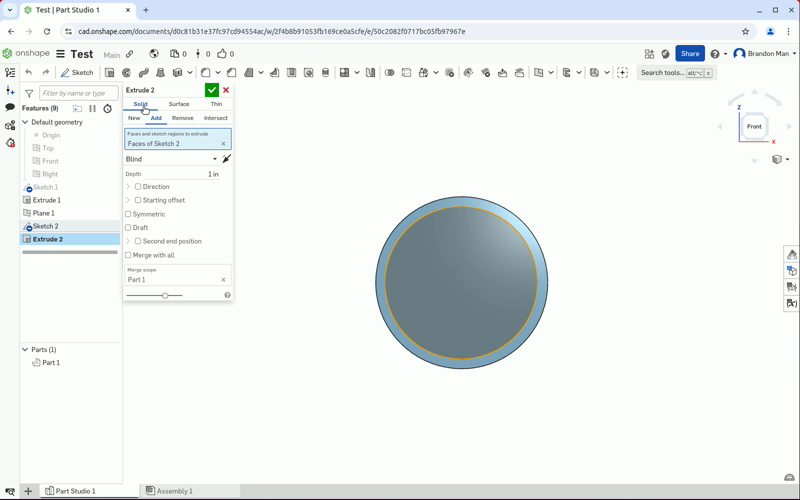
mouse_move(137, 120)
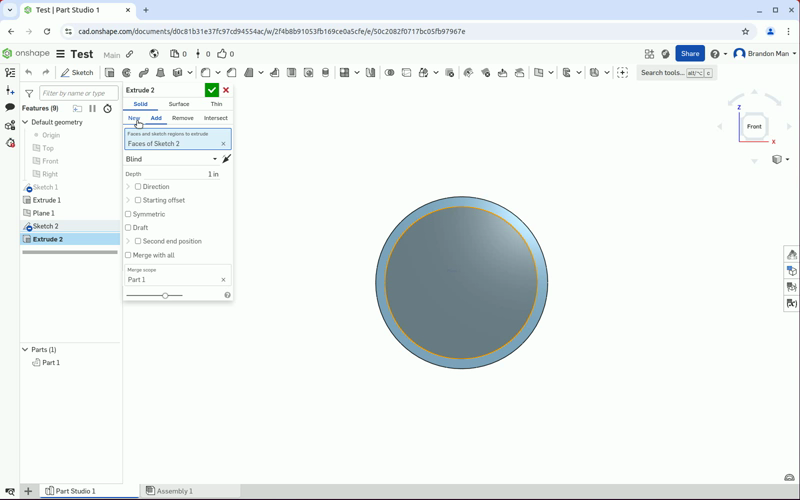
click(137, 120)
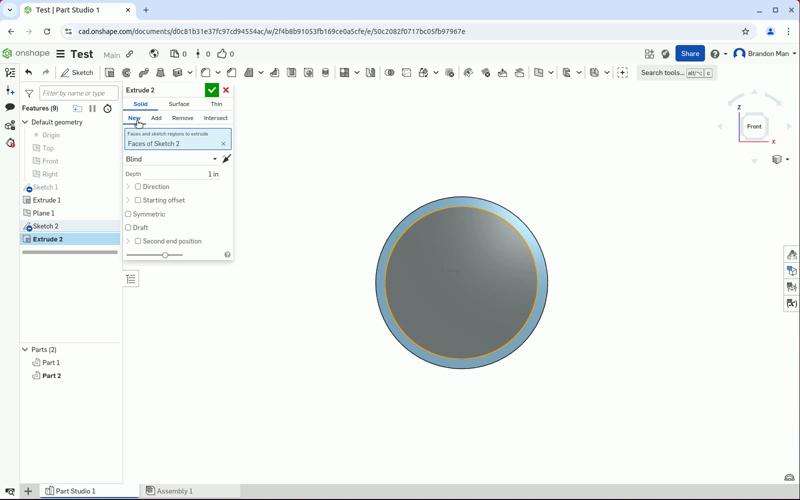
key(tab, 4)
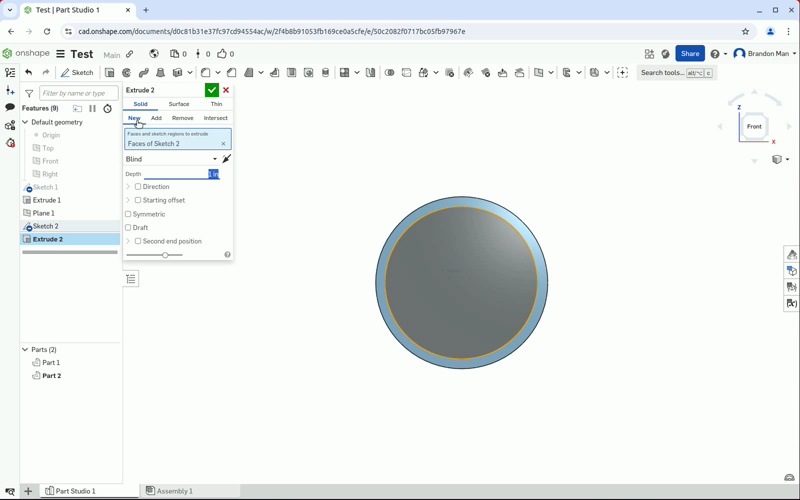
text(21.905)
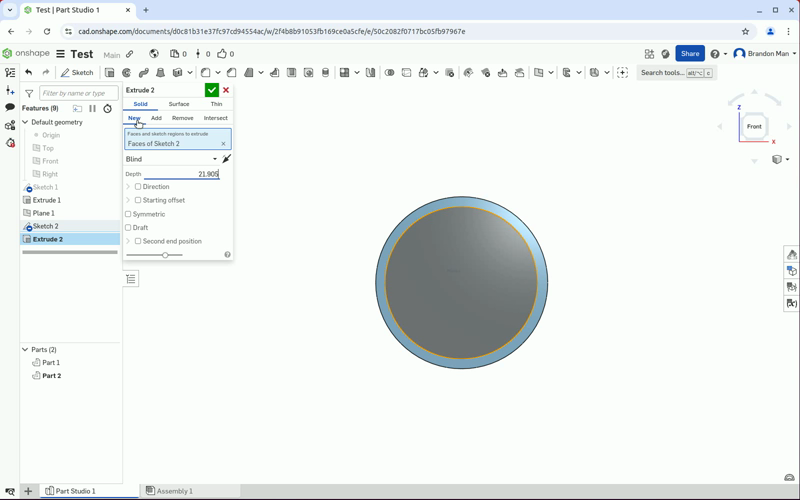
key(enter)
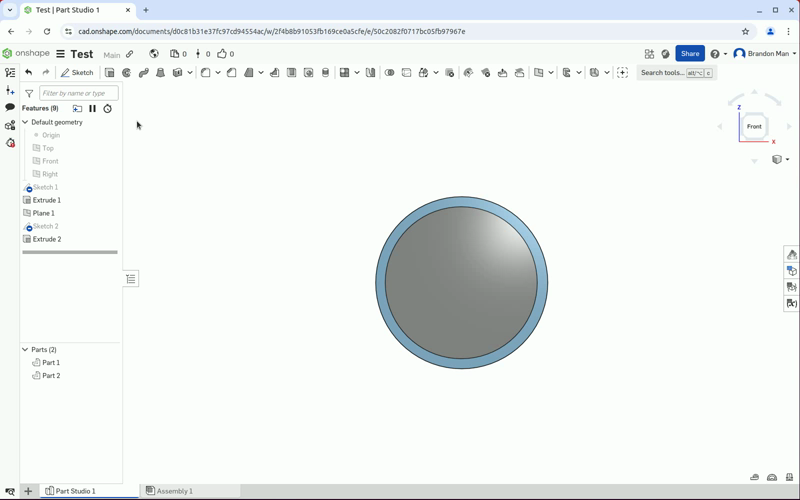
key(shift+h)
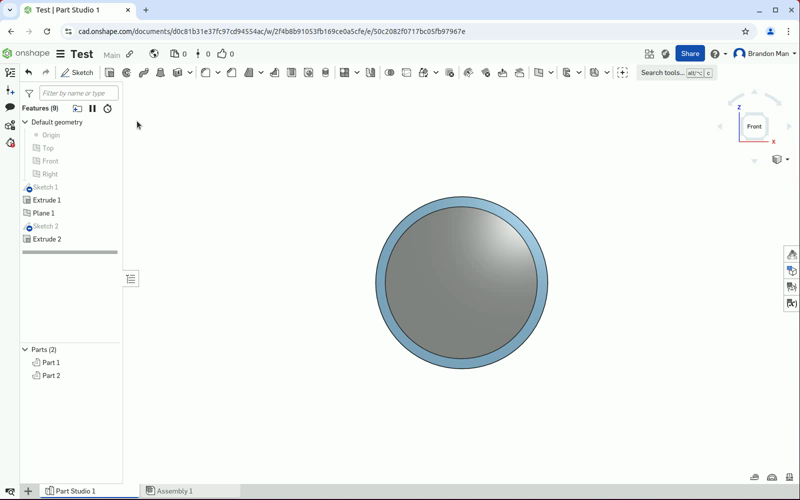
key(shift+h)
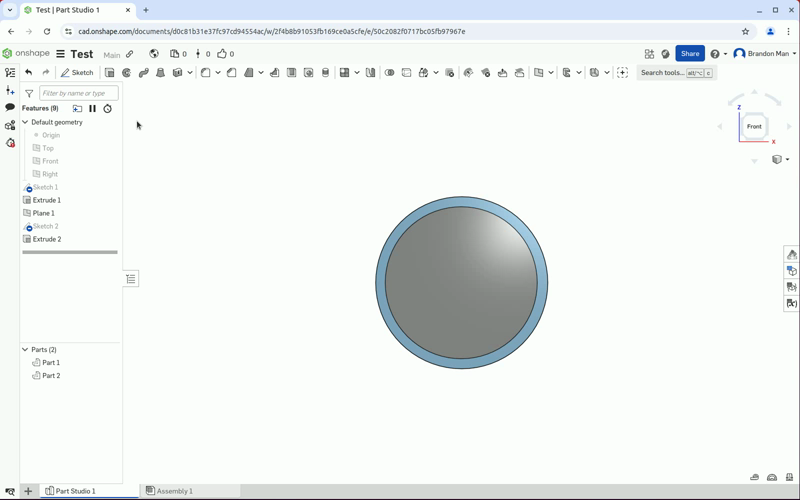
mouse_move(73, 189)
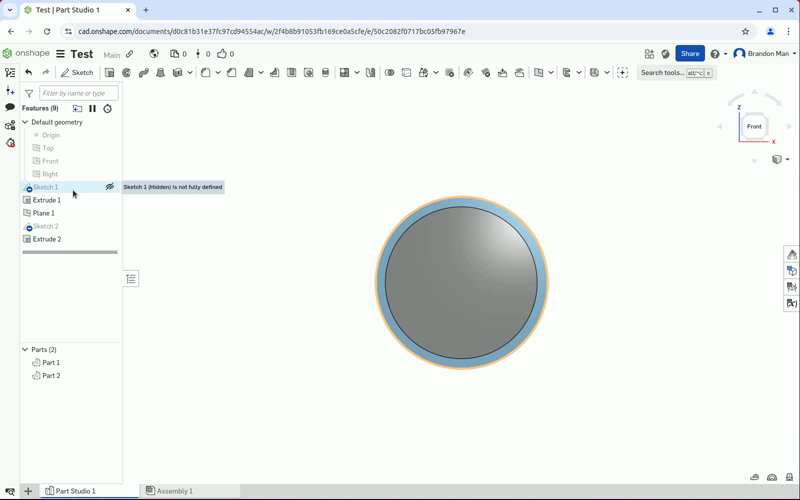
click(73, 189)
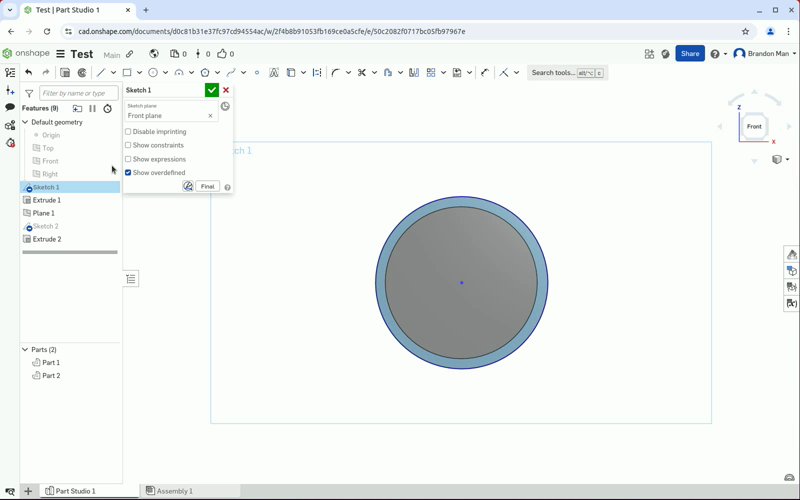
mouse_move(229, 92)
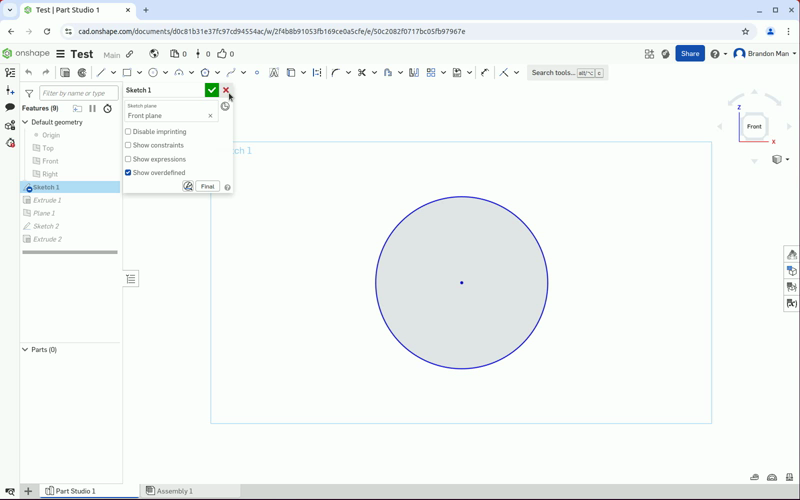
click(229, 92)
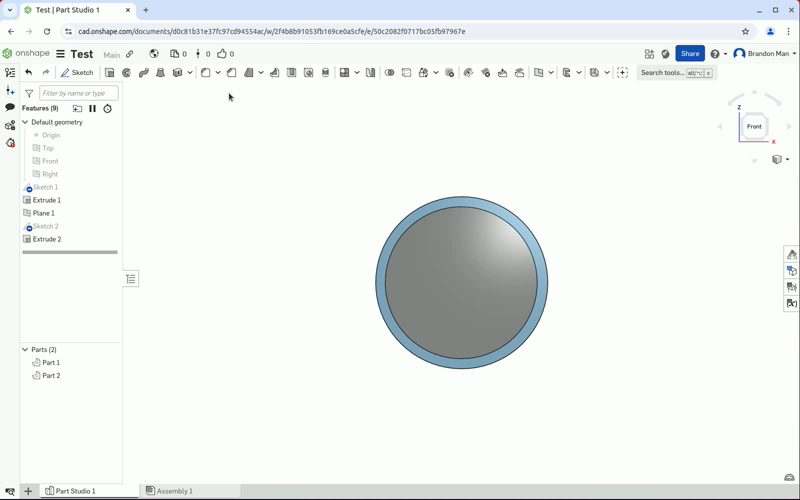
mouse_move(541, 75)
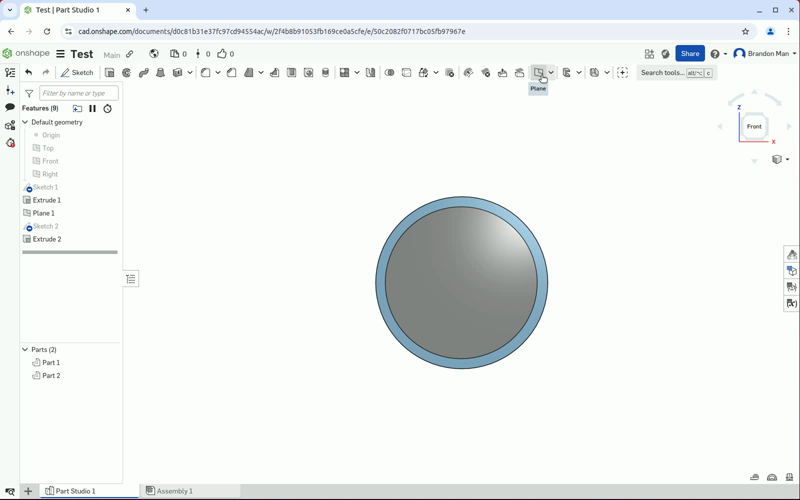
click(541, 75)
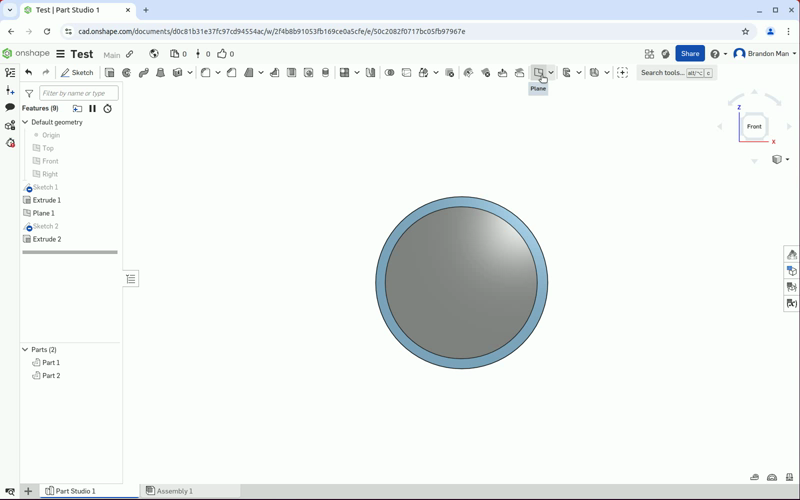
mouse_move(73, 163)
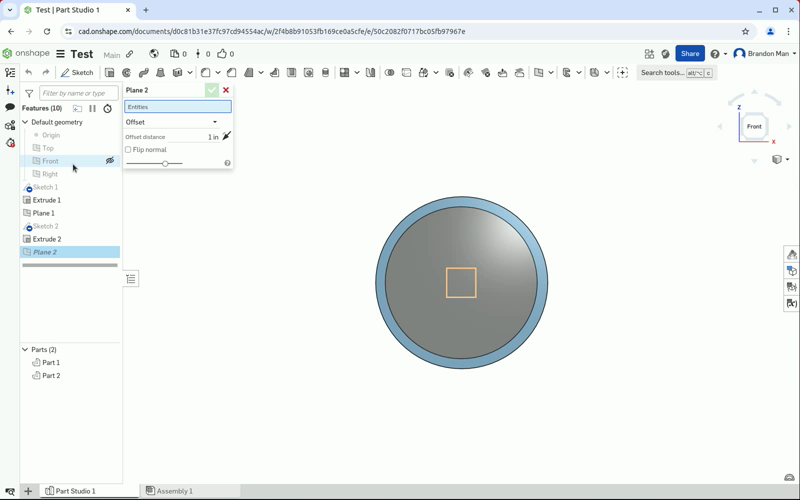
click(73, 163)
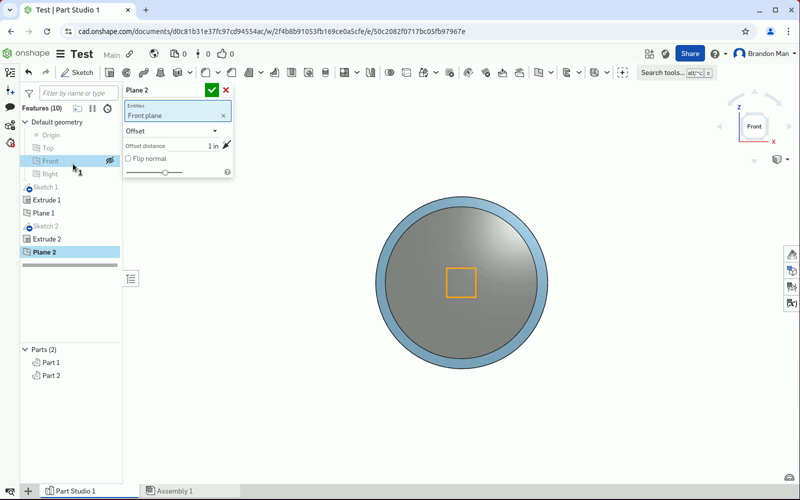
key(tab, 2)
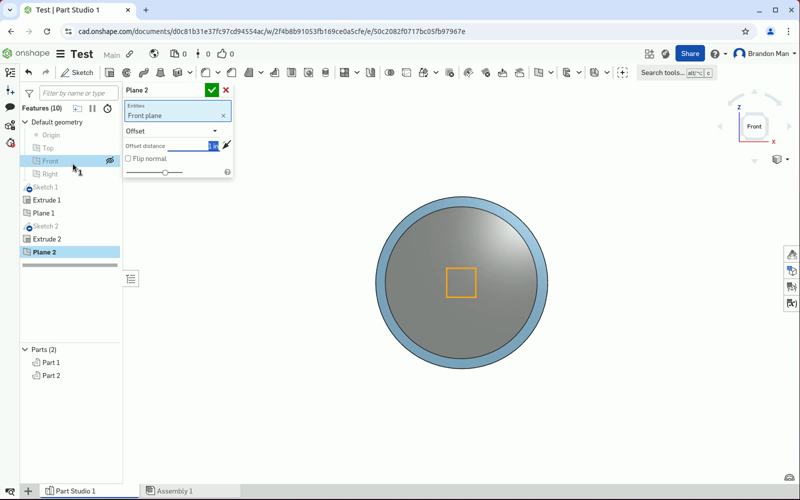
text(22.4)
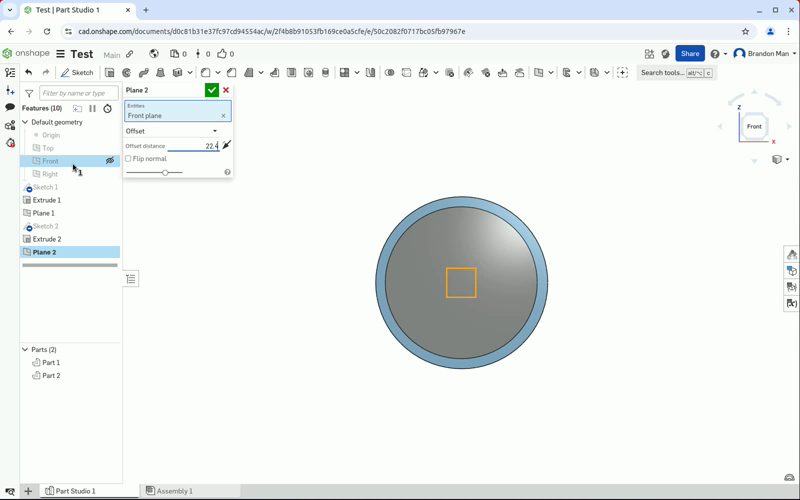
key(enter, 2)
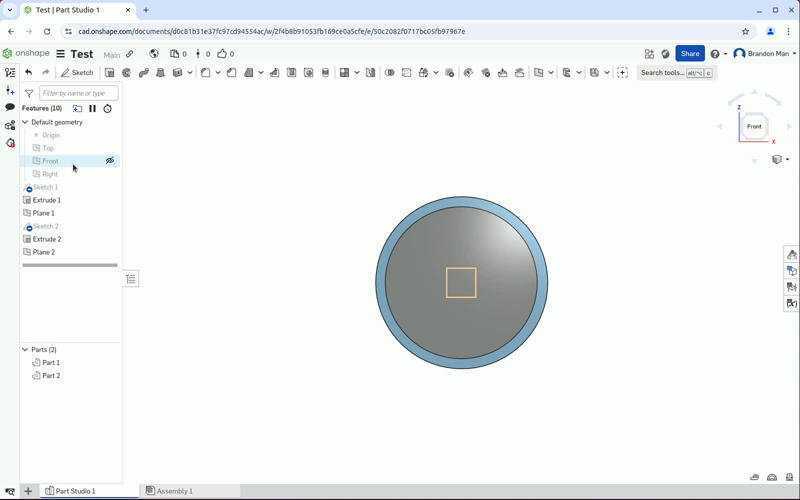
key(shift+s)
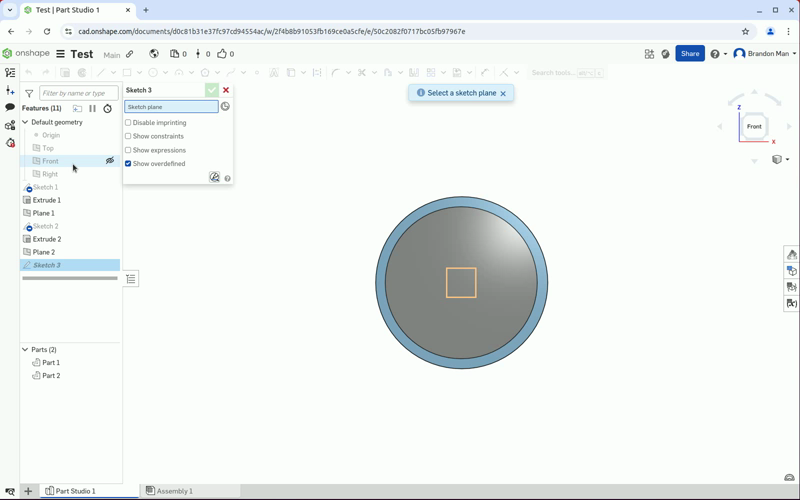
mouse_move(73, 254)
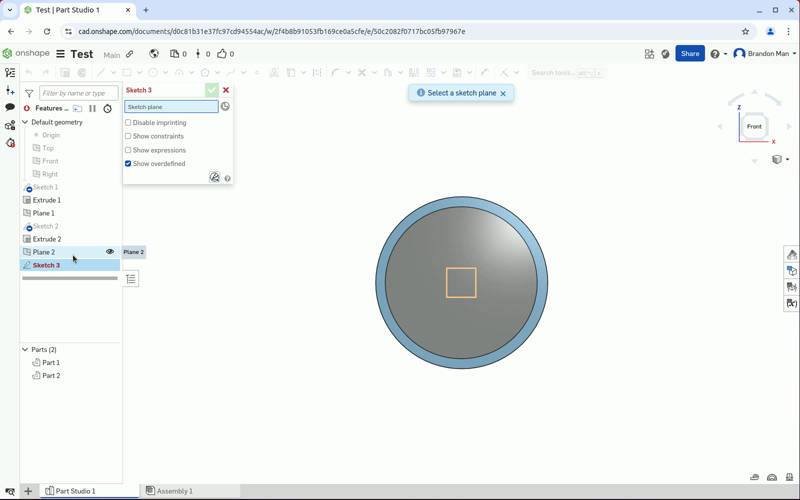
click(73, 254)
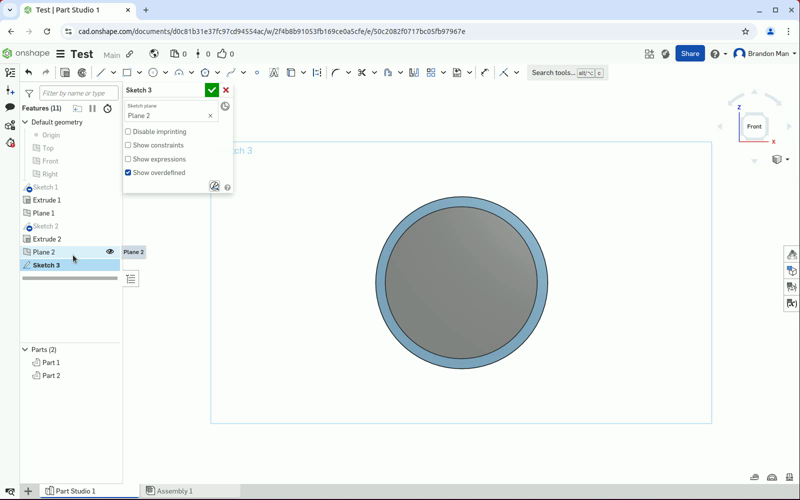
mouse_move(73, 352)
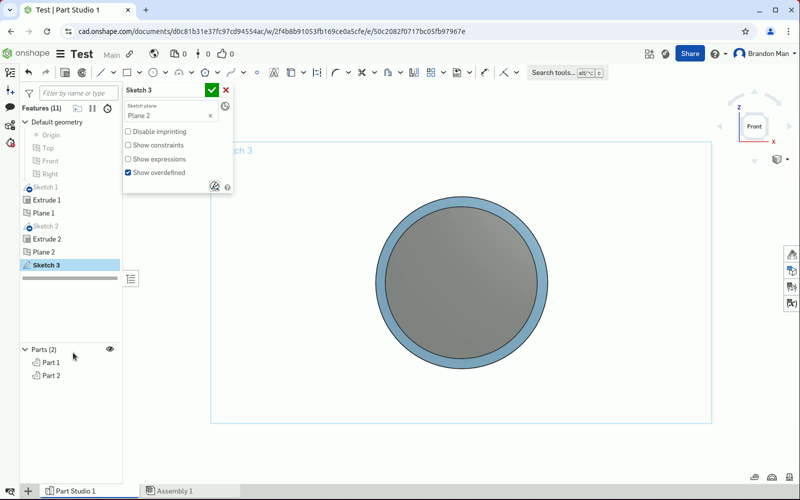
key(y)
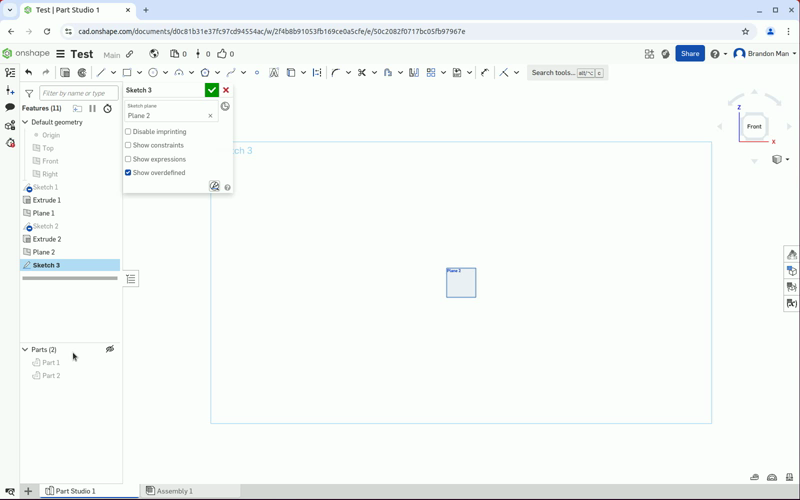
key(c)
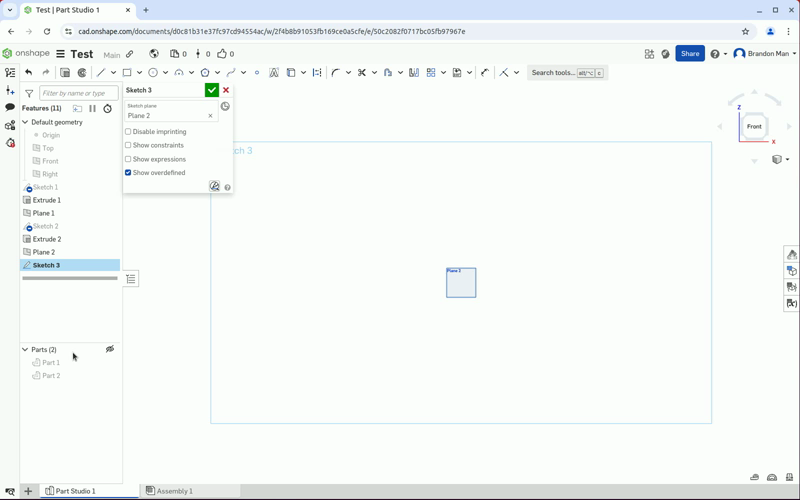
key_down(shift)
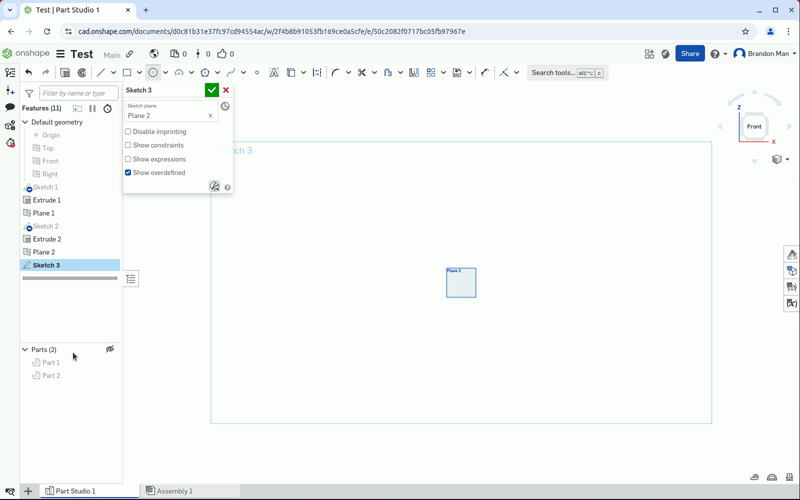
mouse_move(461, 282)
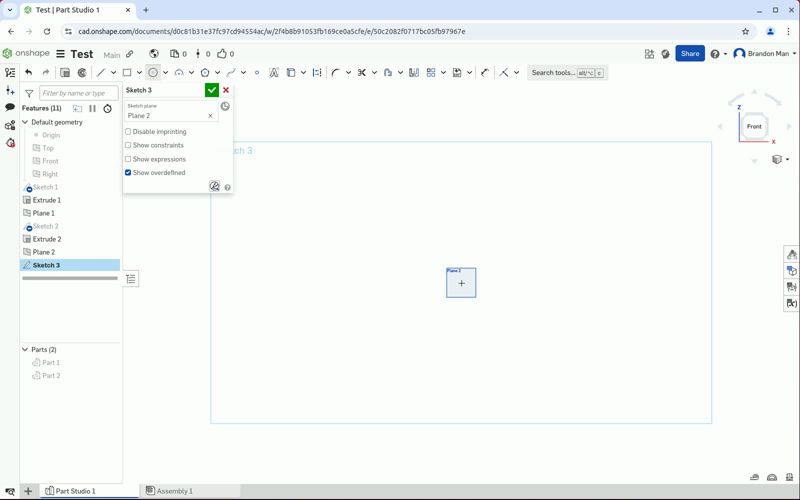
click(461, 282)
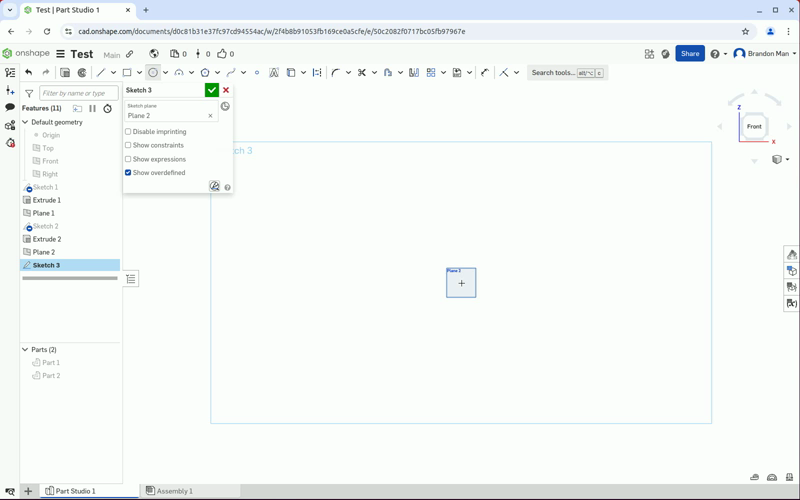
key_up(shift)
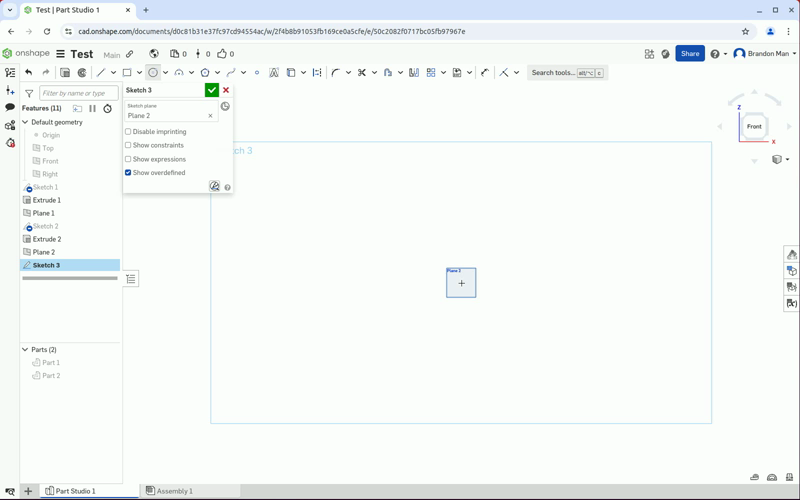
mouse_move(547, 282)
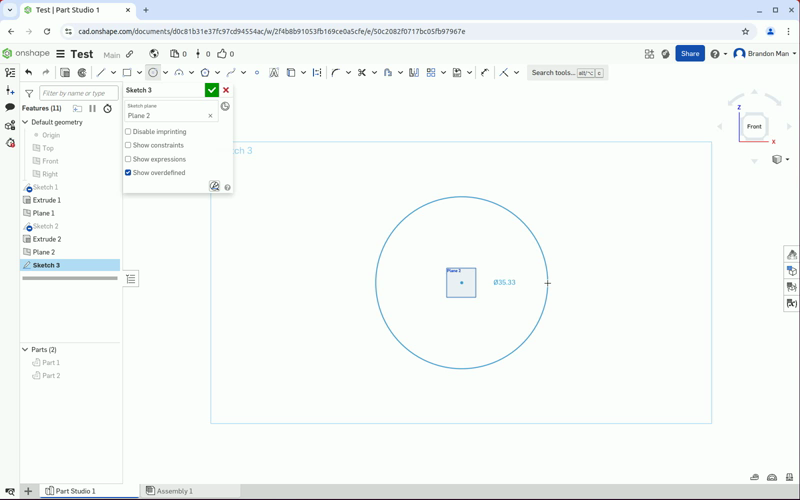
click(547, 282)
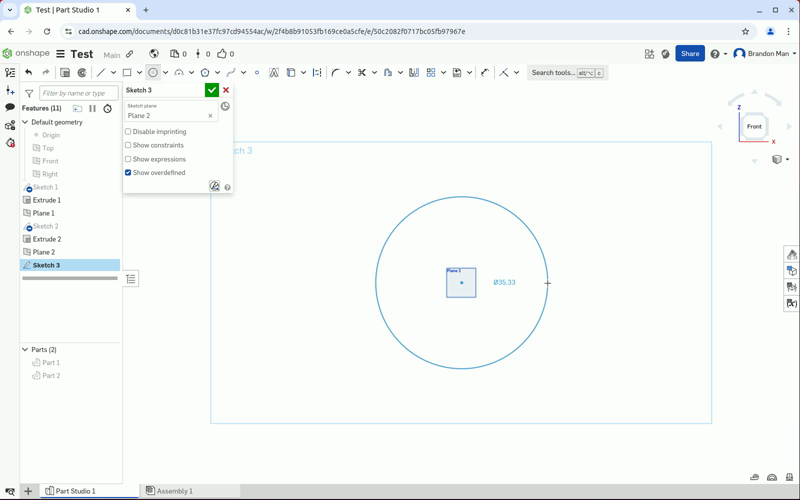
key(esc)
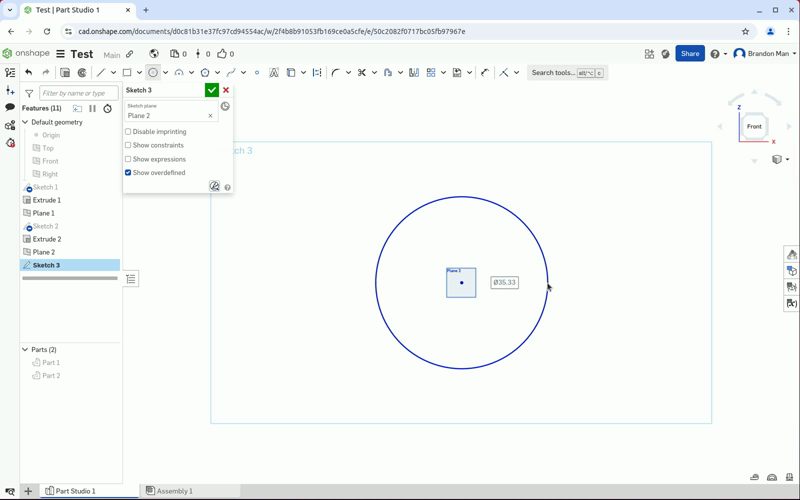
key(c)
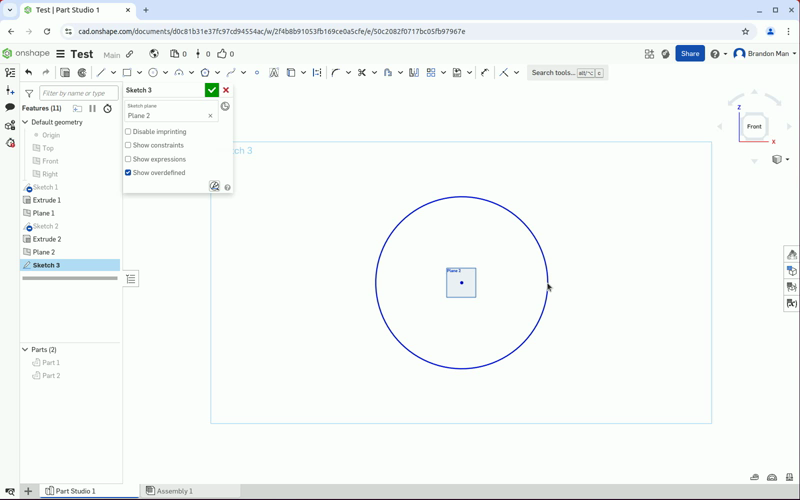
key_down(shift)
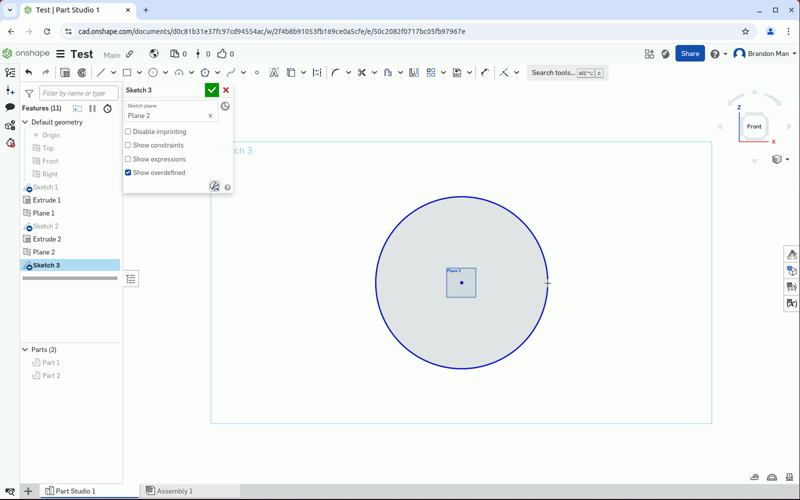
mouse_move(461, 282)
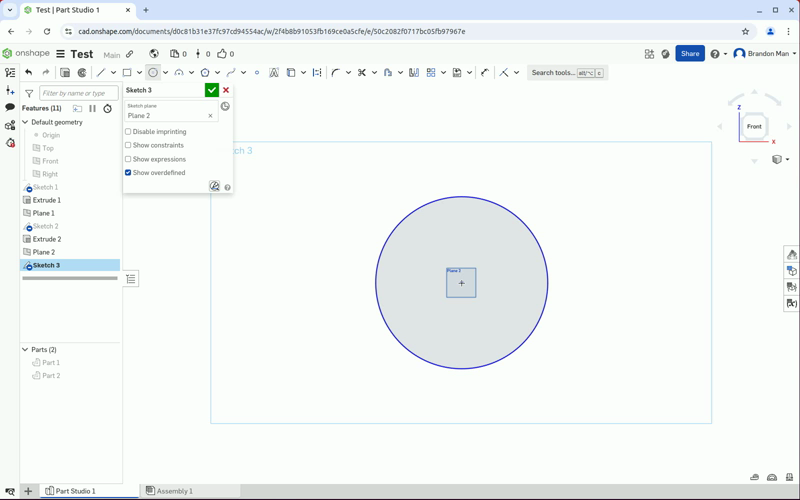
click(461, 282)
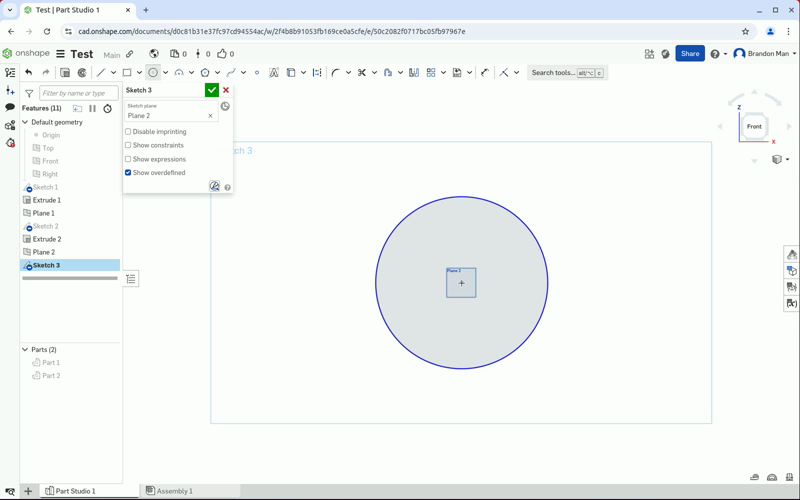
key_up(shift)
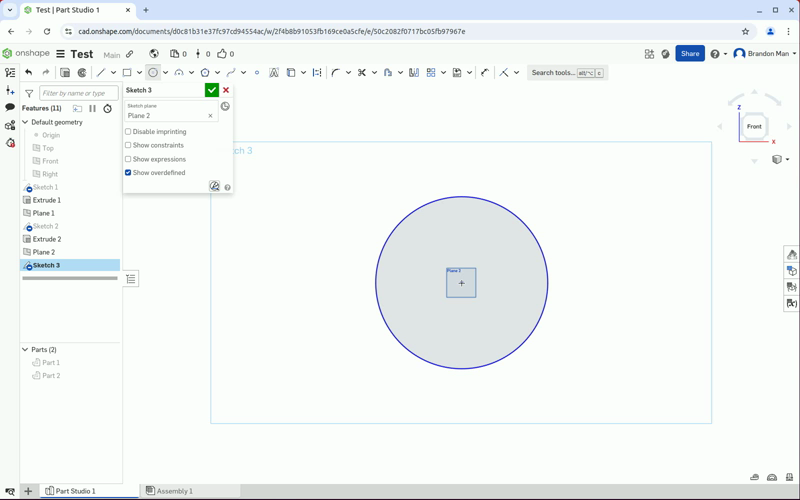
mouse_move(537, 282)
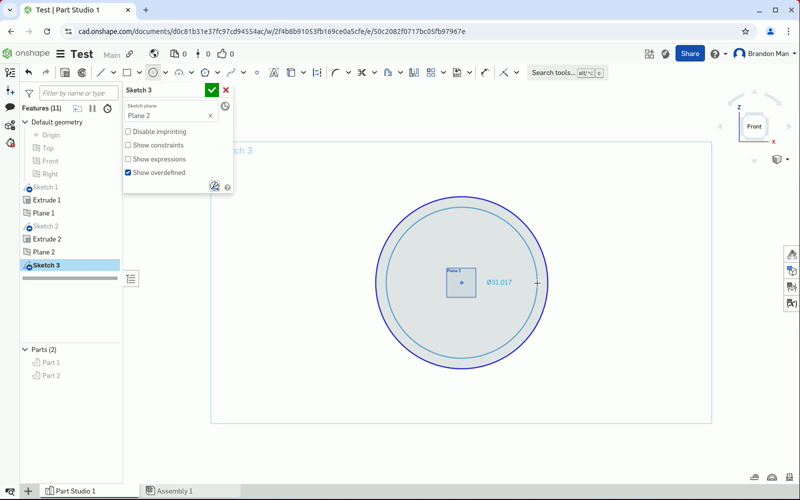
click(537, 282)
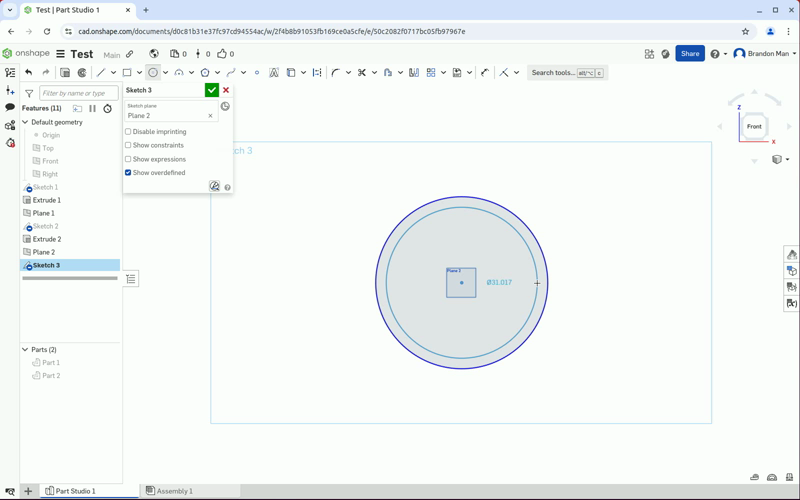
key(esc)
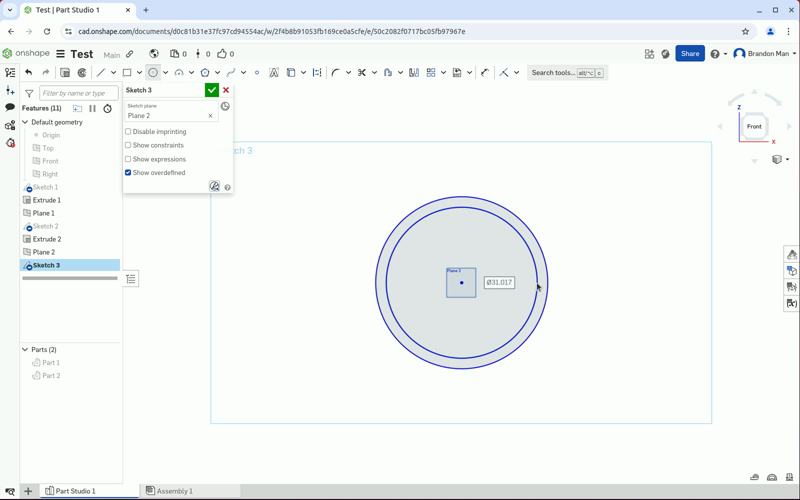
mouse_move(482, 206)
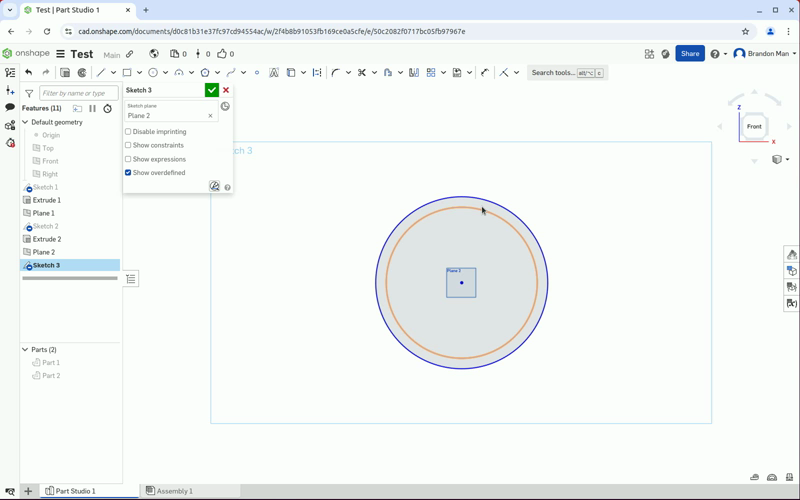
click(482, 206)
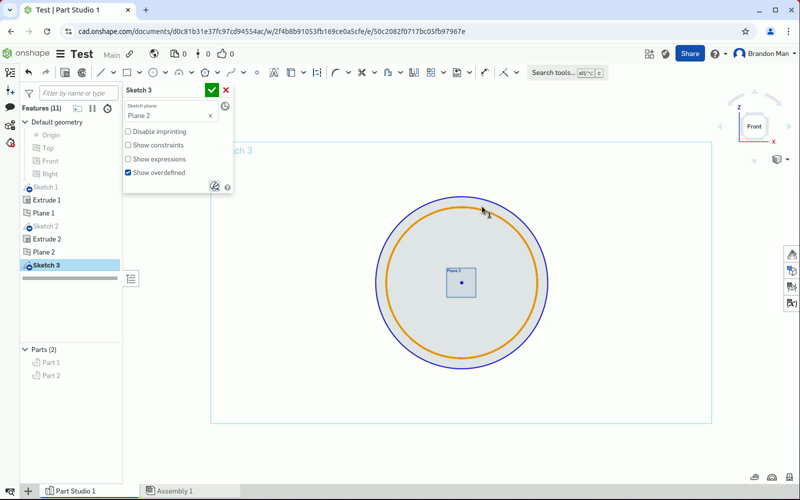
mouse_move(73, 352)
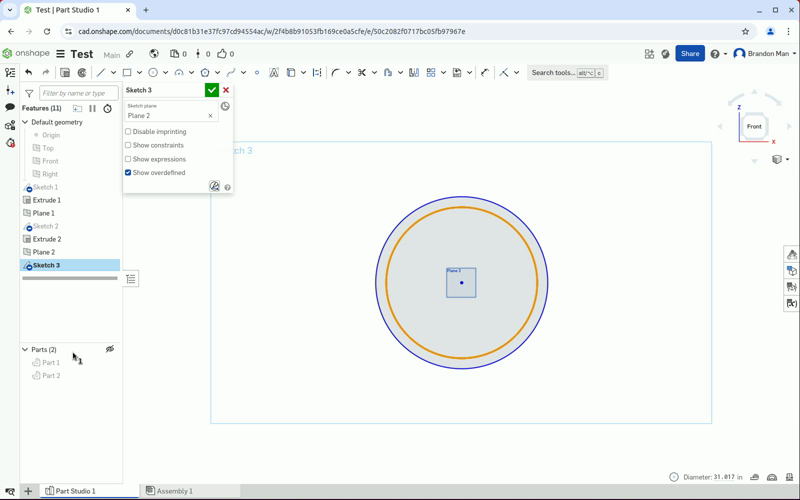
key(shift+y)
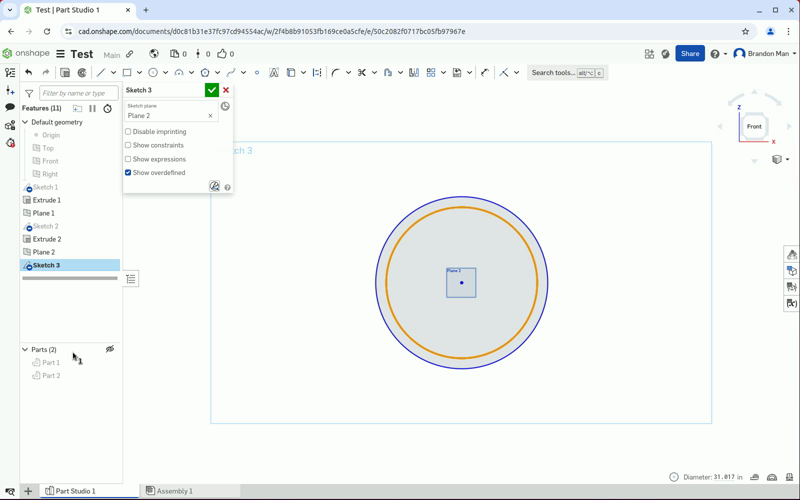
key(shift+e)
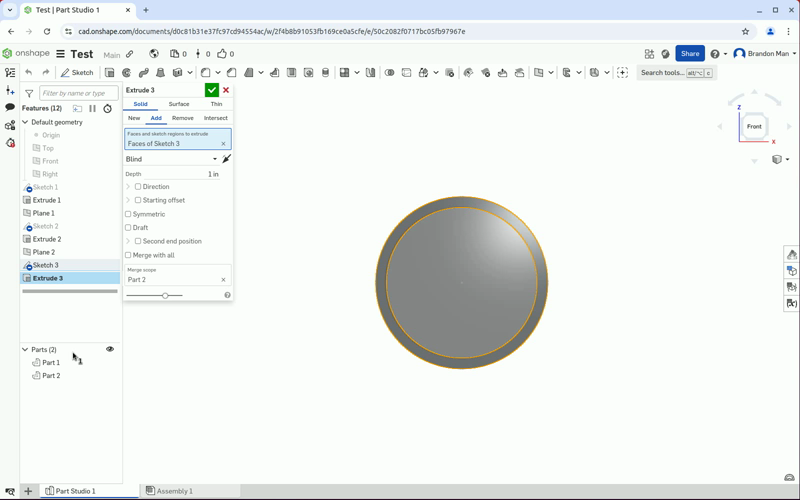
mouse_move(143, 106)
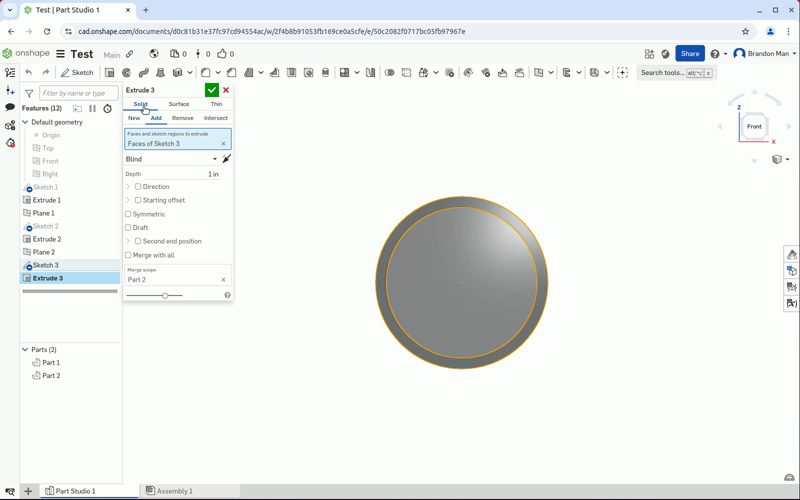
click(143, 106)
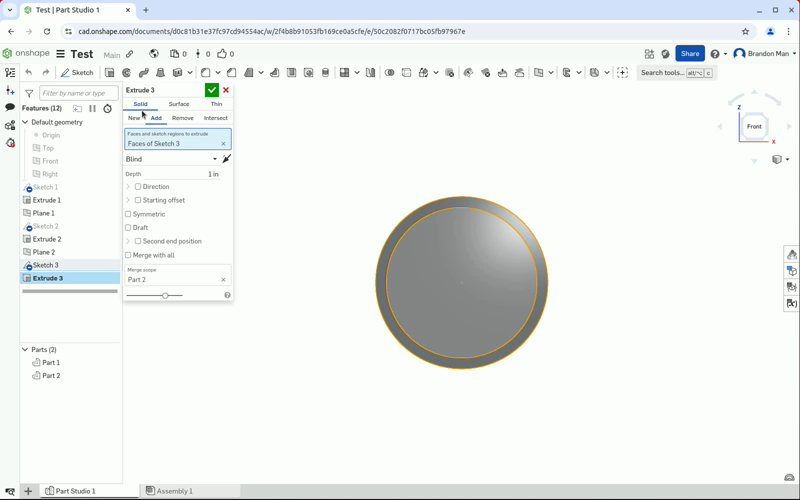
mouse_move(137, 120)
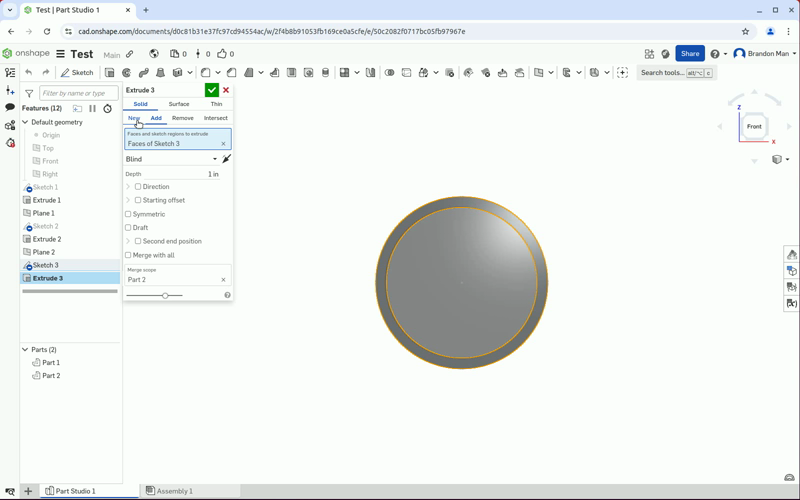
click(137, 120)
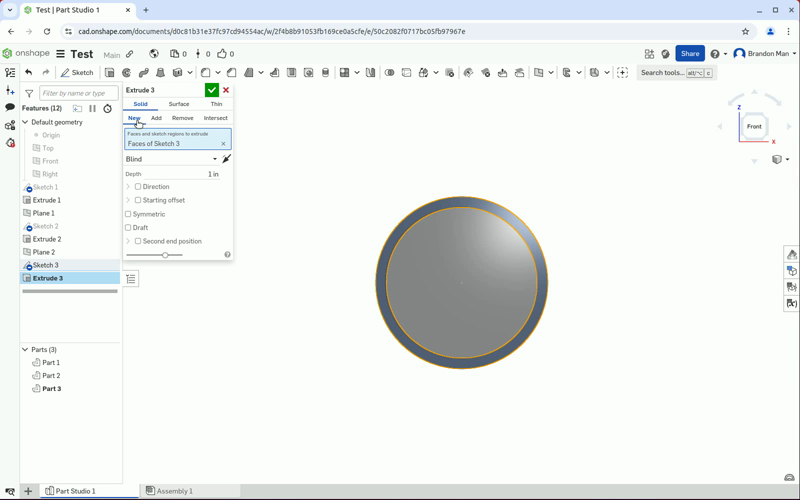
key(tab, 4)
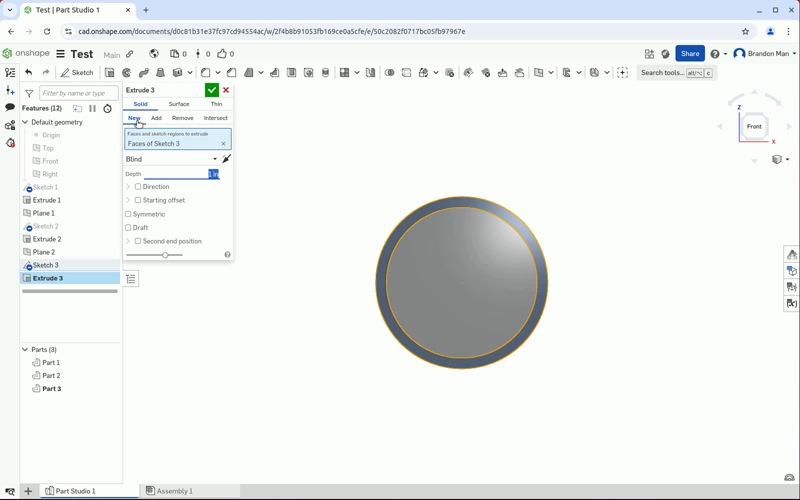
text(0.722)
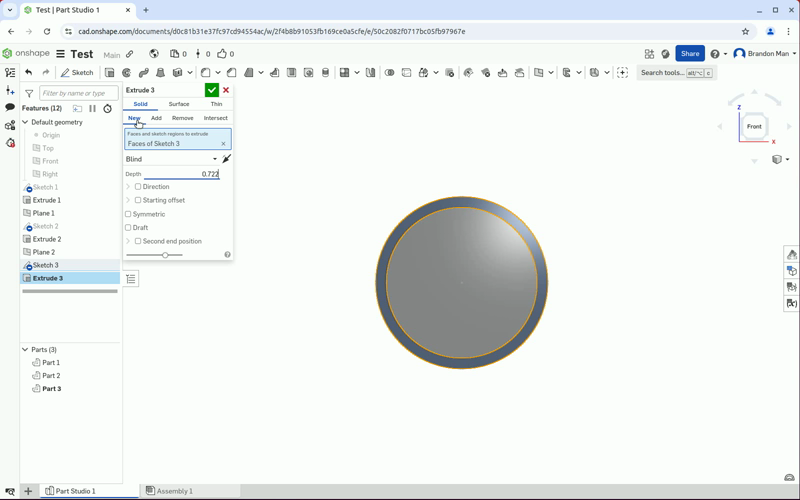
key(enter)
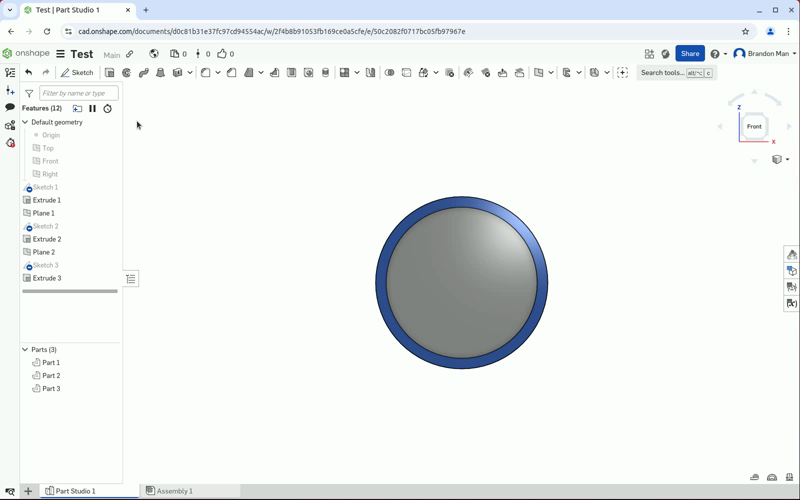
key(shift+h)
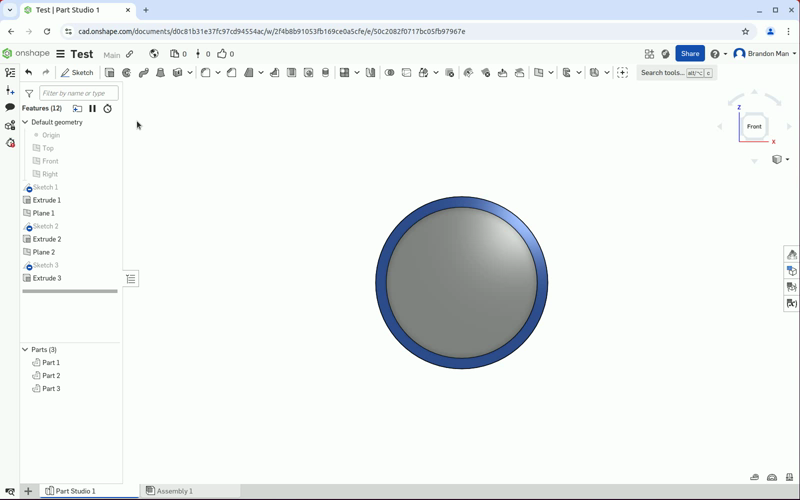
key(shift+h)
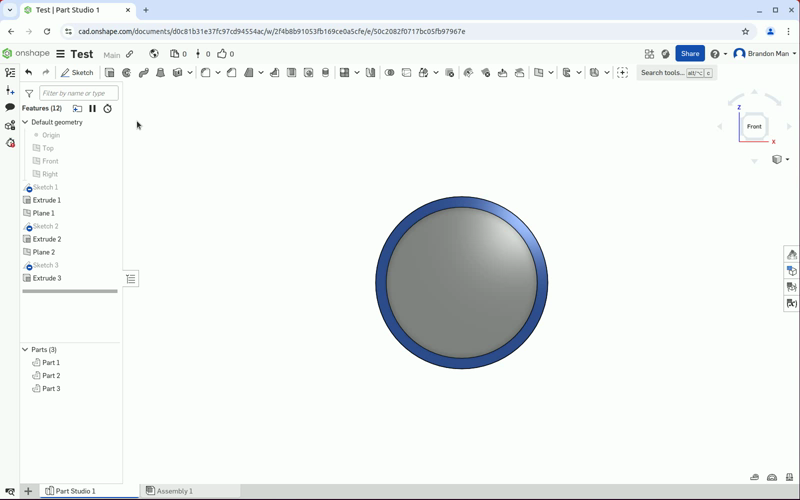
mouse_move(73, 189)
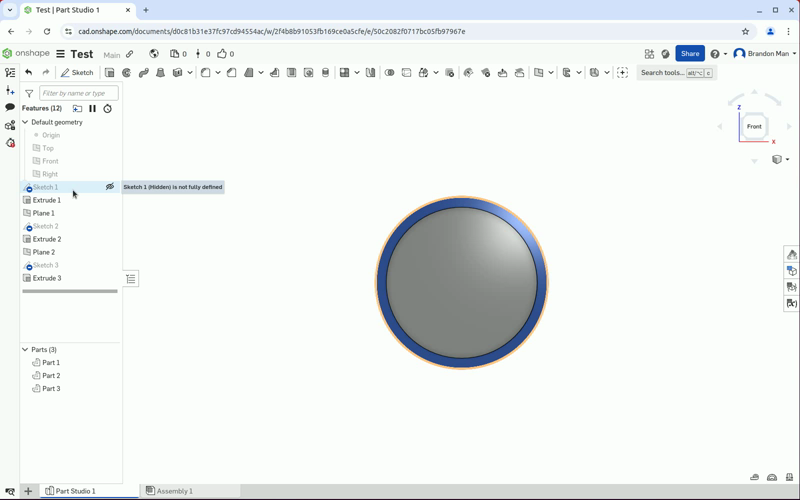
click(73, 189)
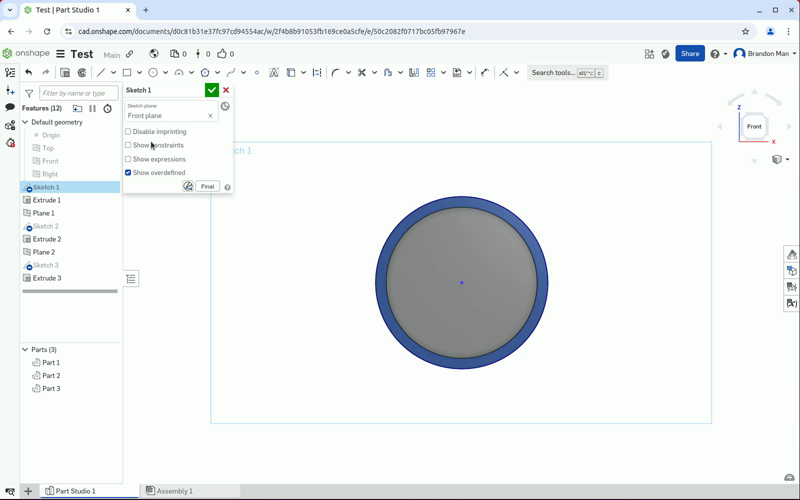
mouse_move(229, 92)
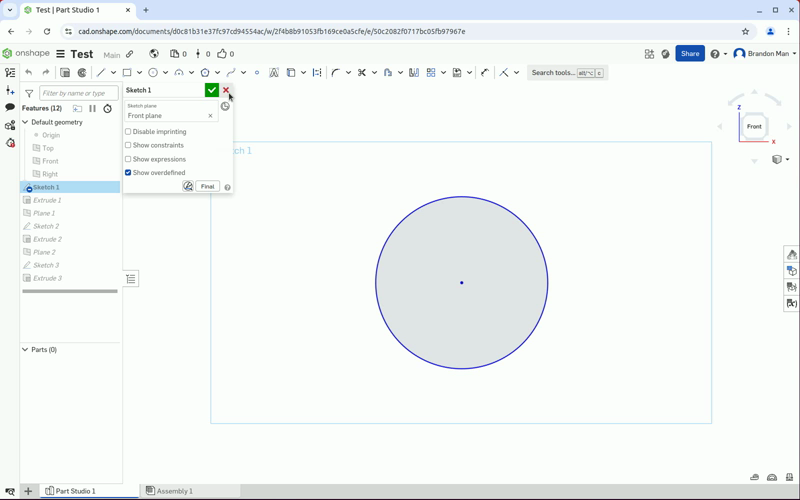
click(229, 92)
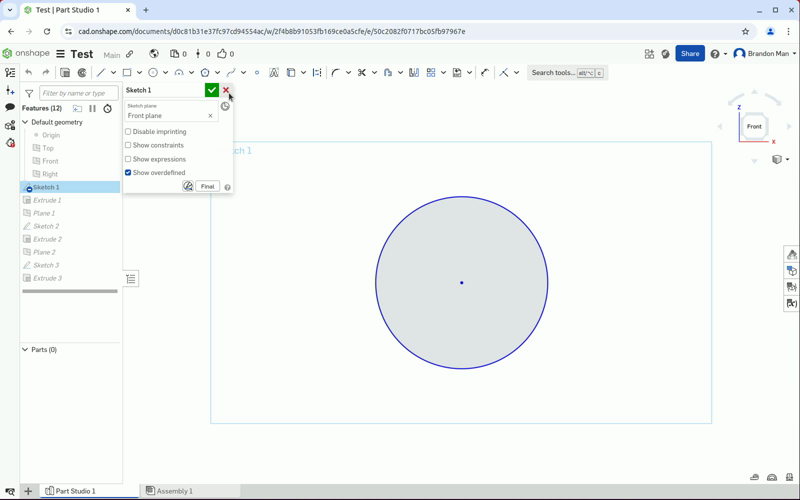
key(shift+s)
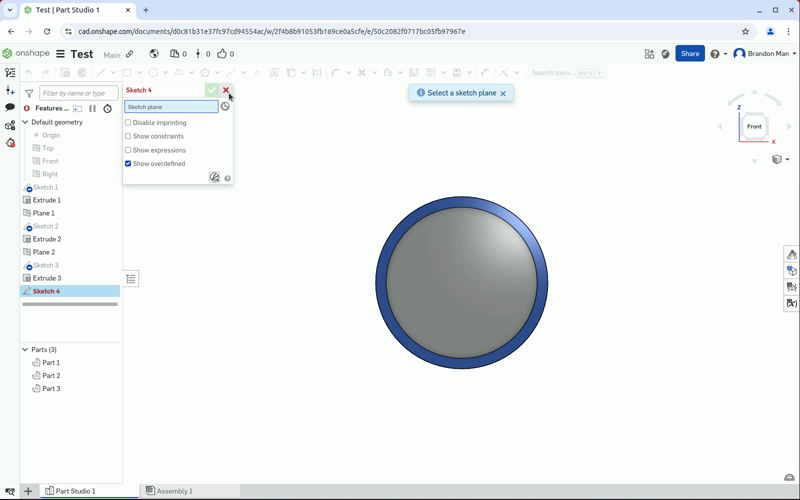
mouse_move(73, 254)
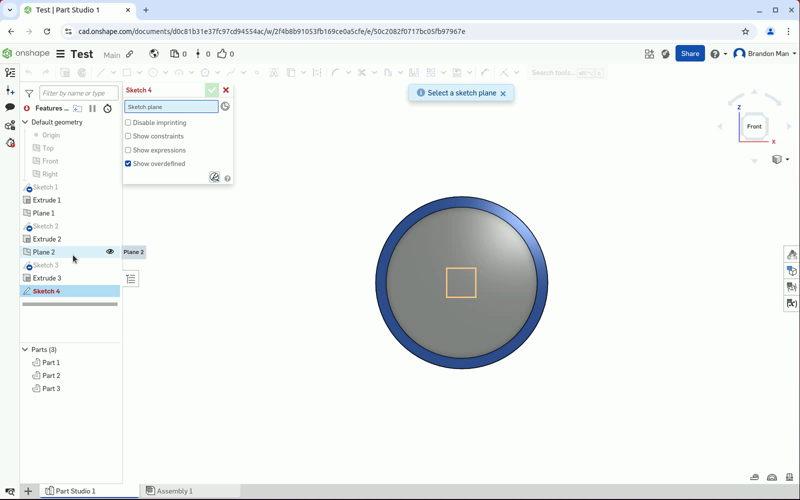
click(73, 254)
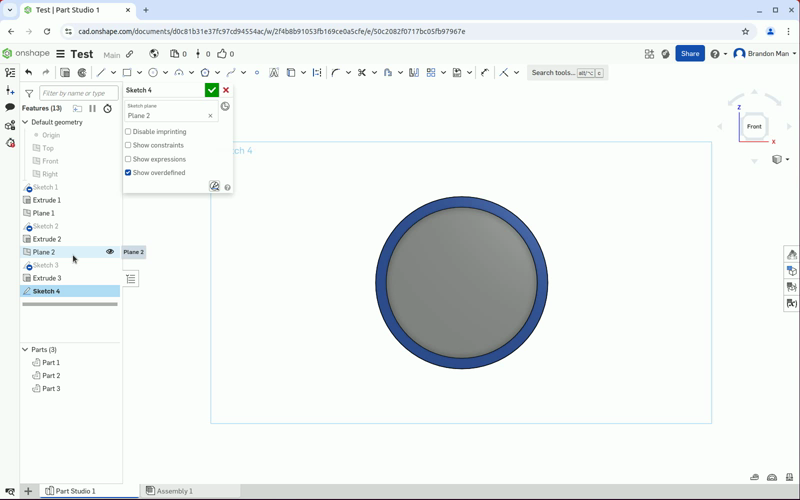
mouse_move(73, 352)
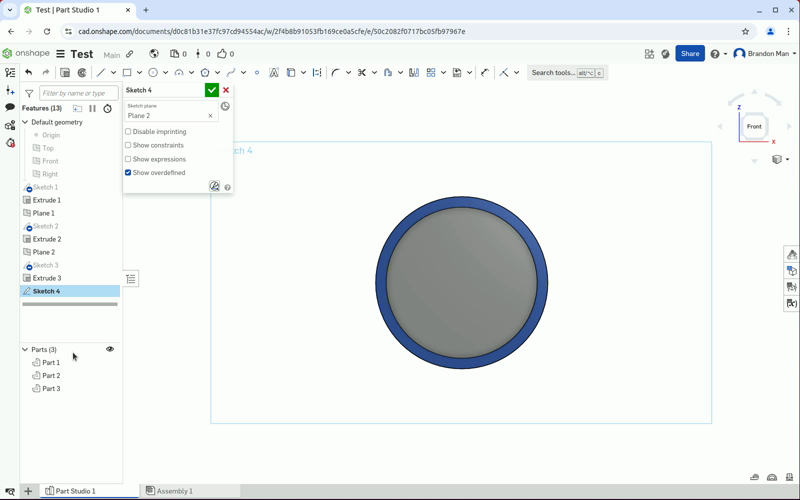
key(y)
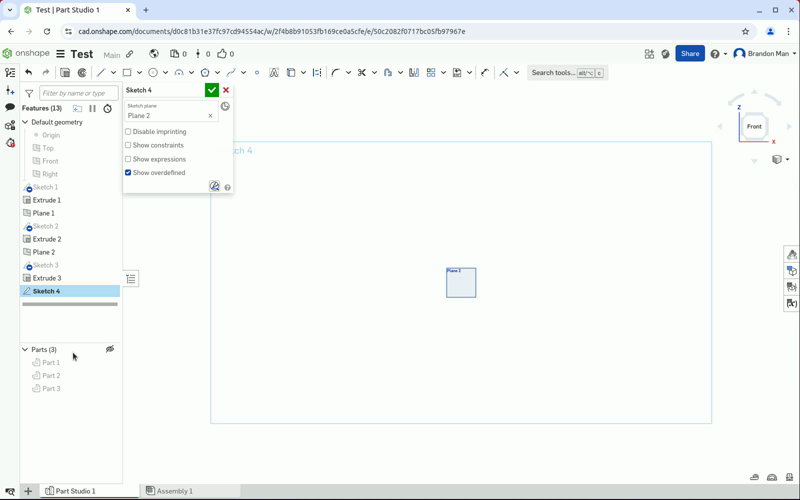
key(c)
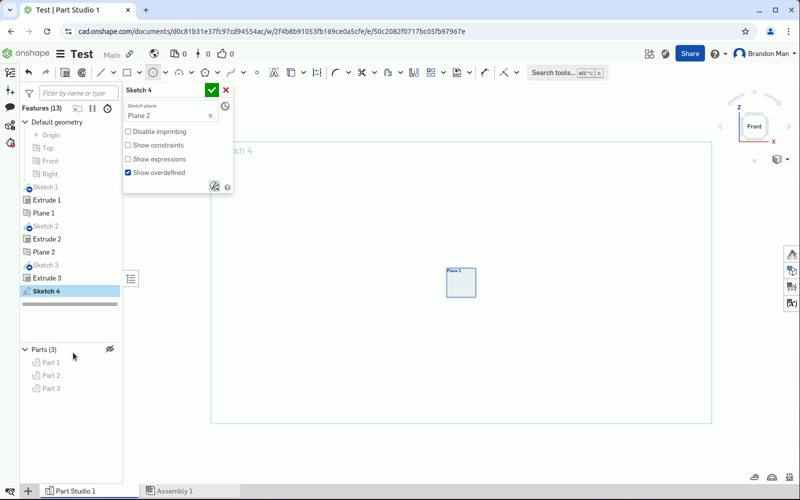
key_down(shift)
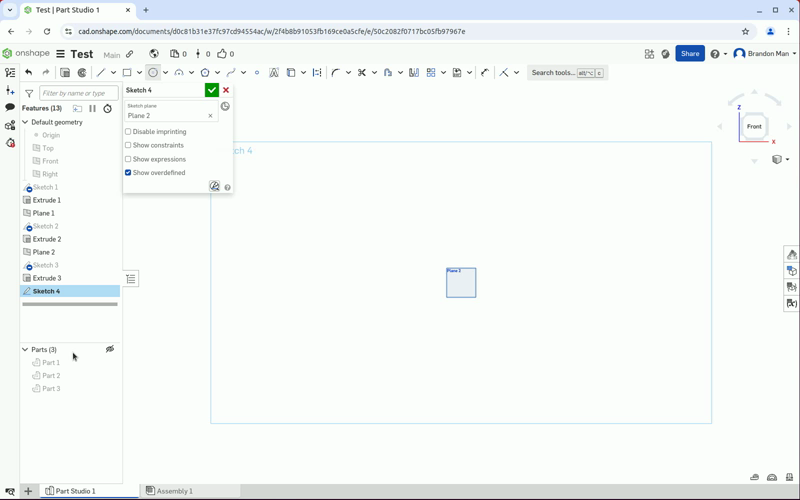
mouse_move(461, 282)
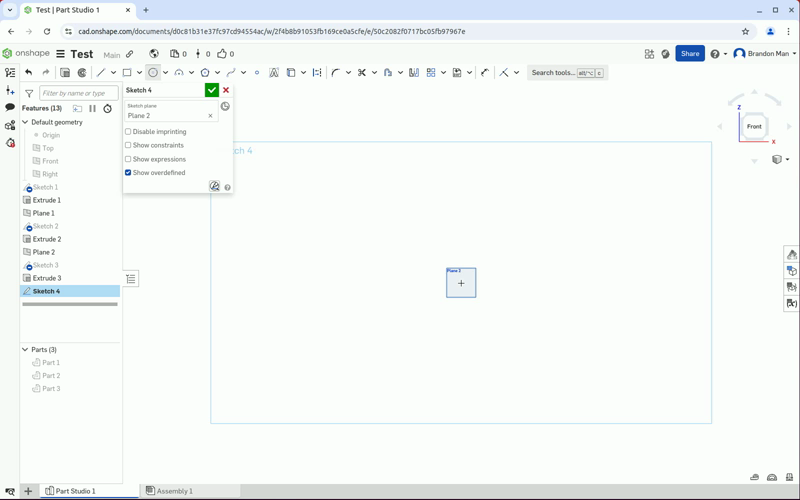
click(461, 282)
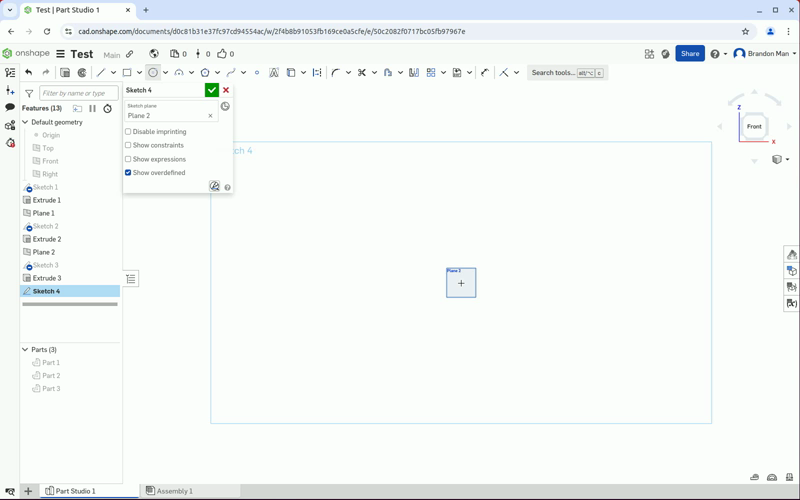
key_up(shift)
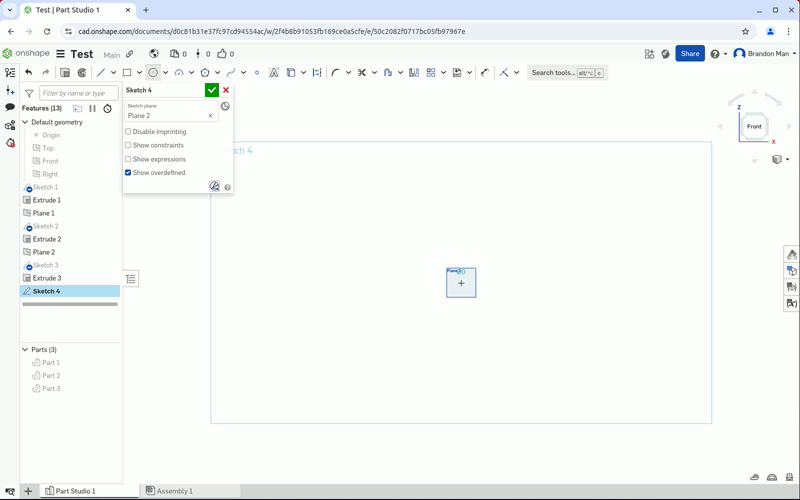
mouse_move(537, 282)
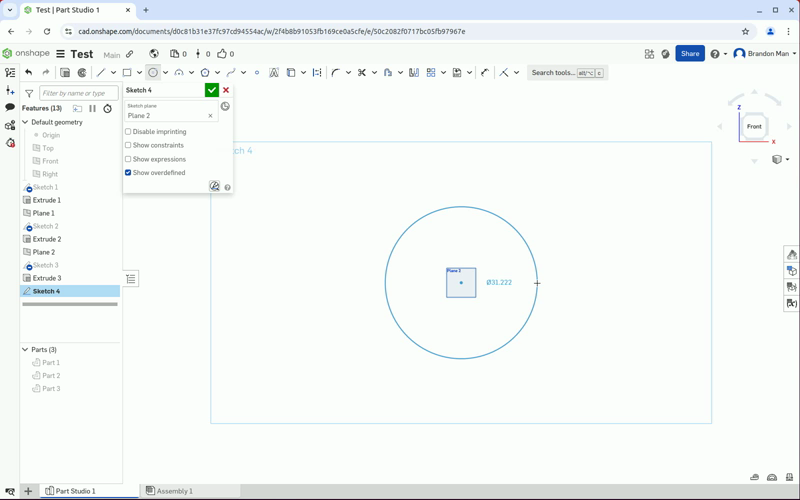
click(537, 282)
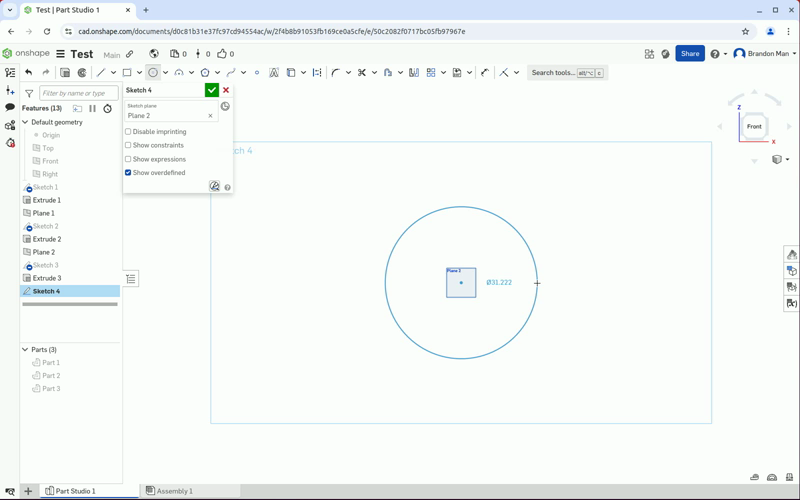
key(esc)
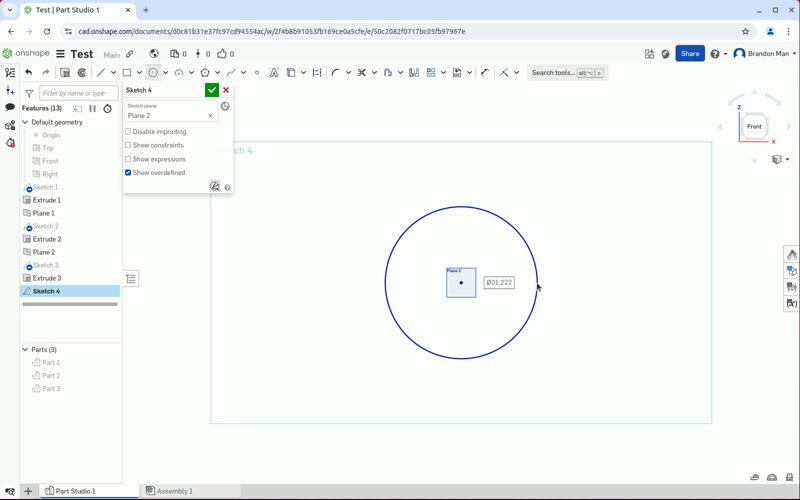
mouse_move(409, 264)
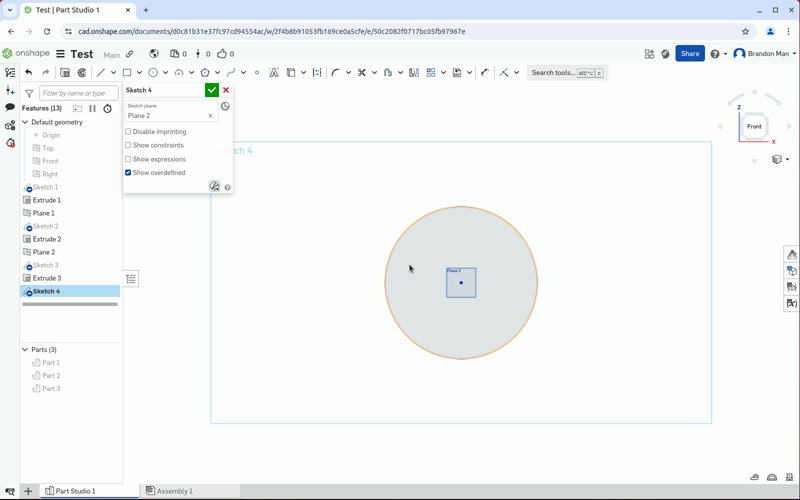
click(409, 264)
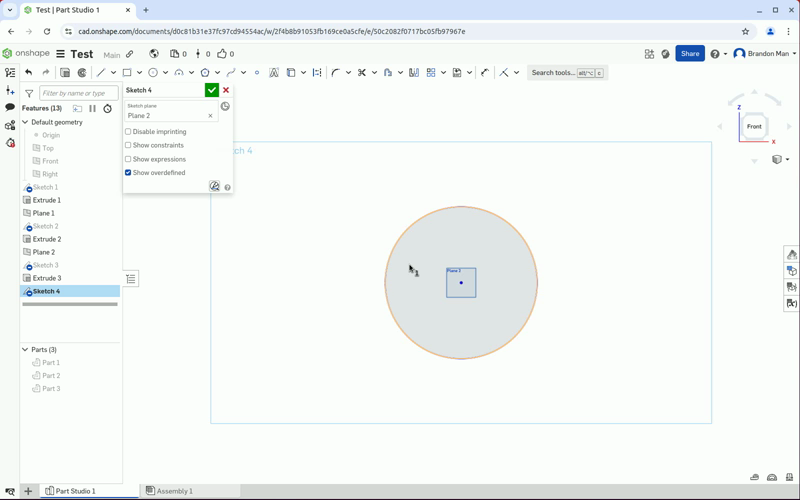
mouse_move(73, 352)
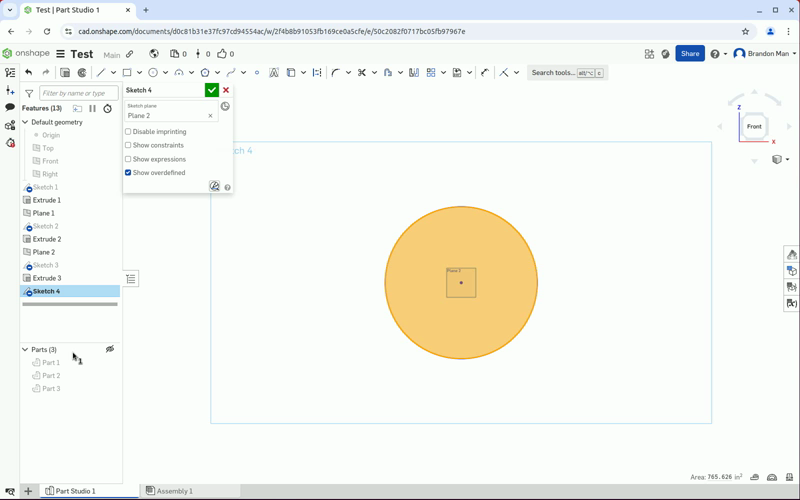
key(shift+y)
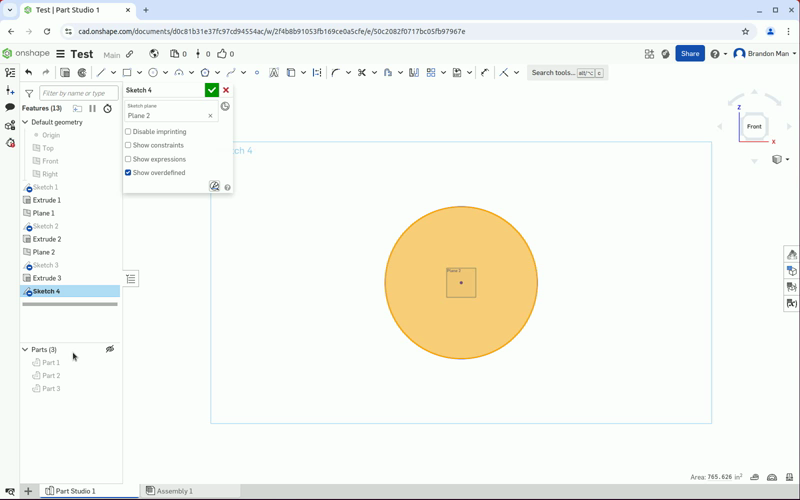
key(shift+e)
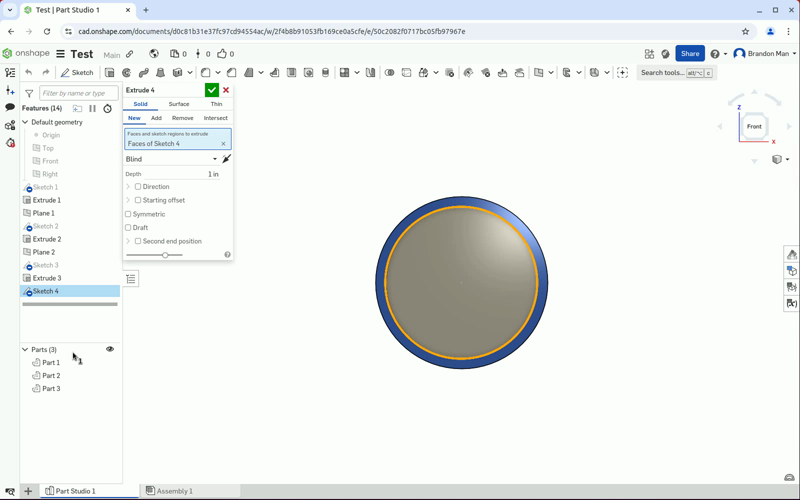
mouse_move(143, 106)
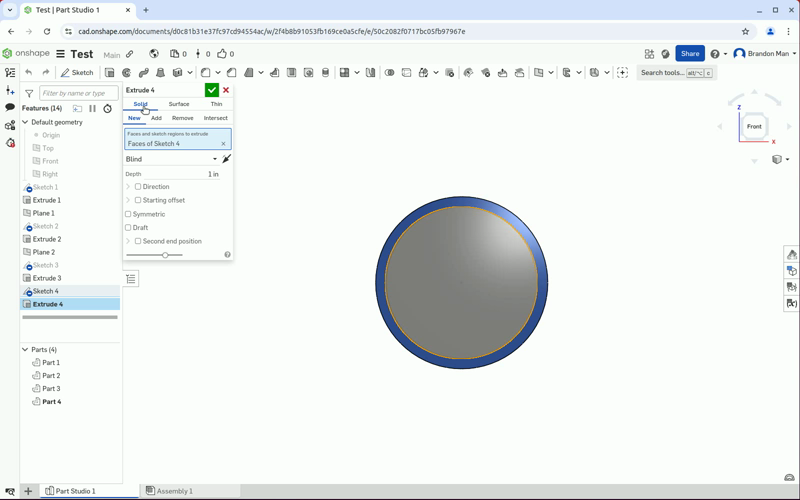
click(143, 106)
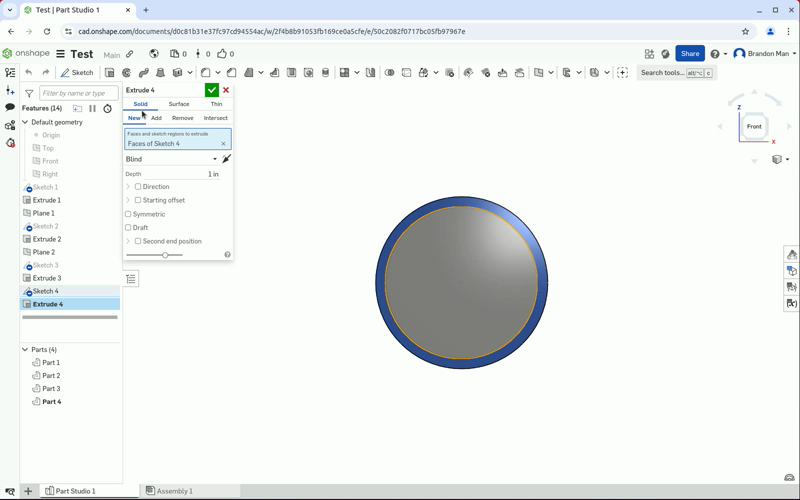
mouse_move(137, 120)
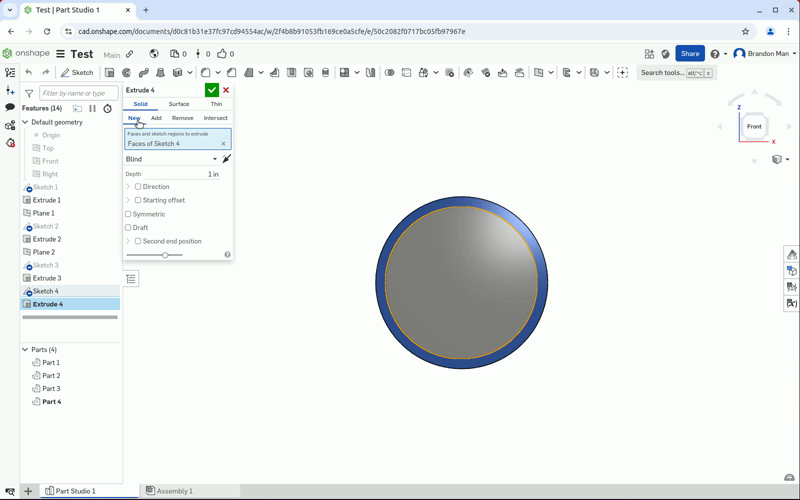
click(137, 120)
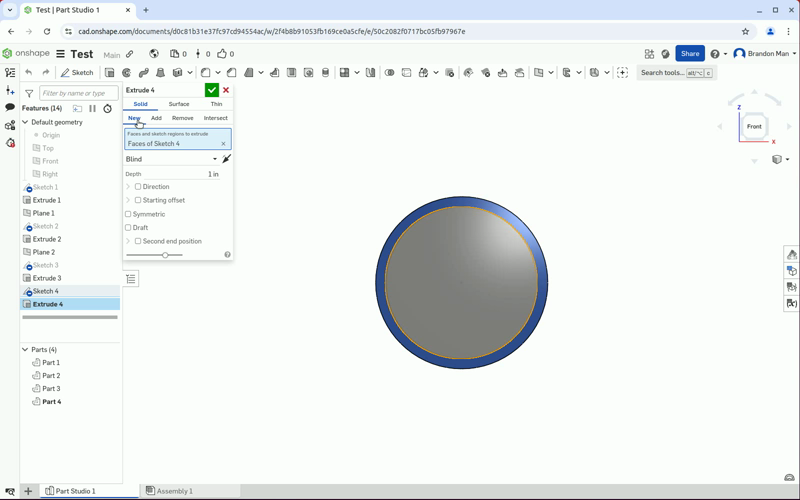
key(tab, 4)
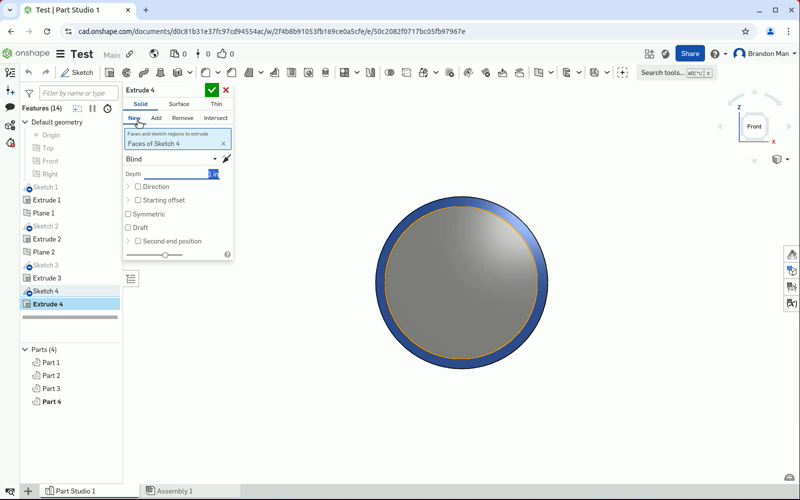
text(0.722)
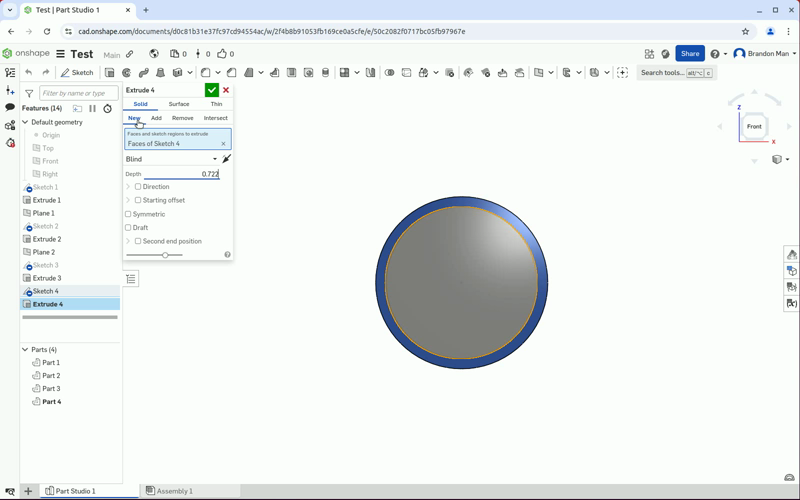
key(enter)
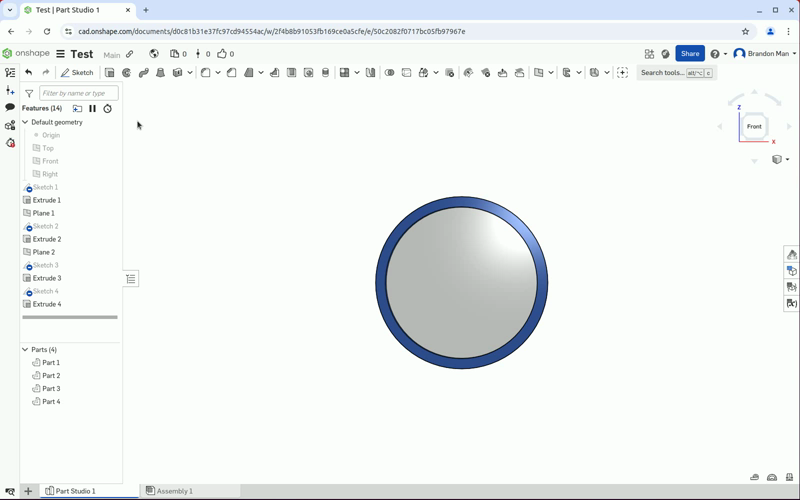
key(shift+h)
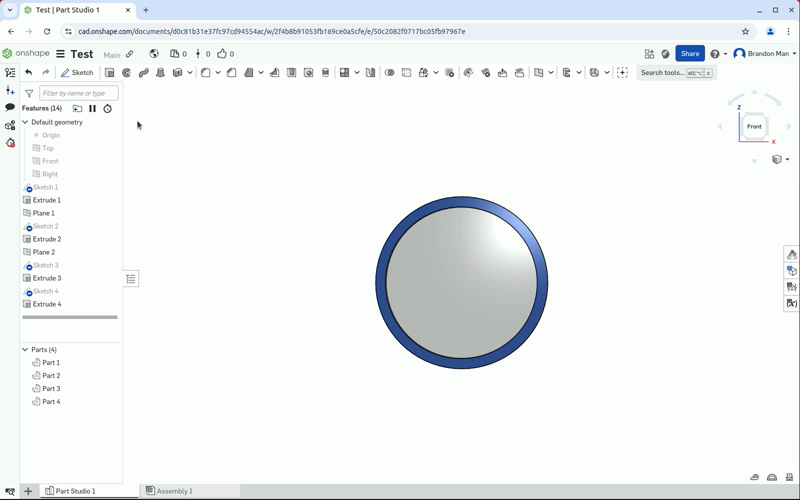
key(shift+h)
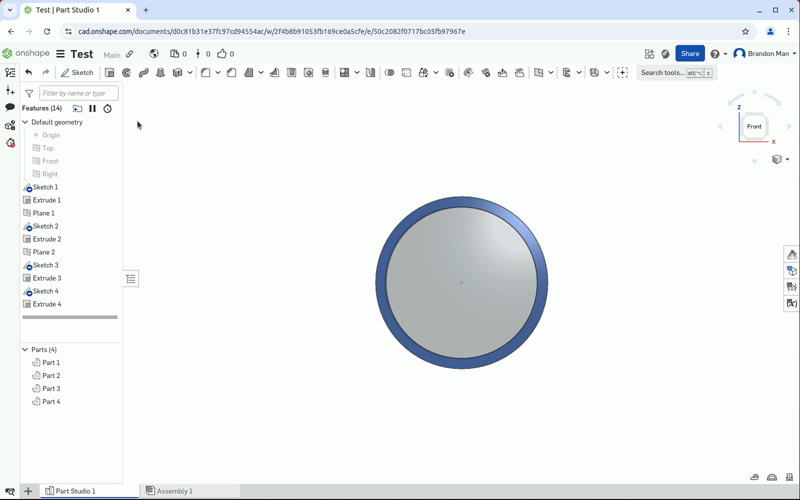
key(shift+7)
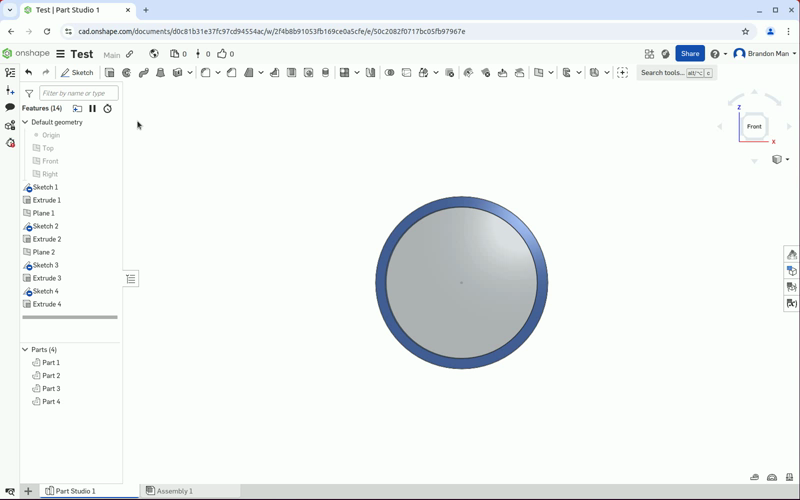
key(left, 2)
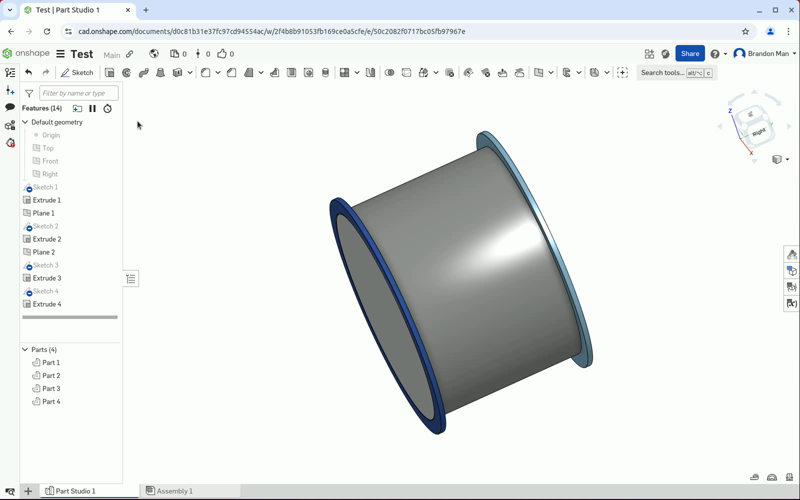
key(down, 2)
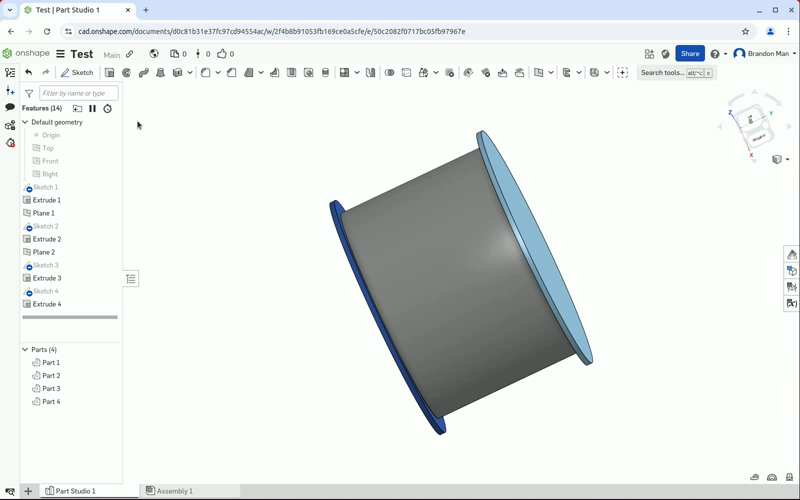
key(up, 2)
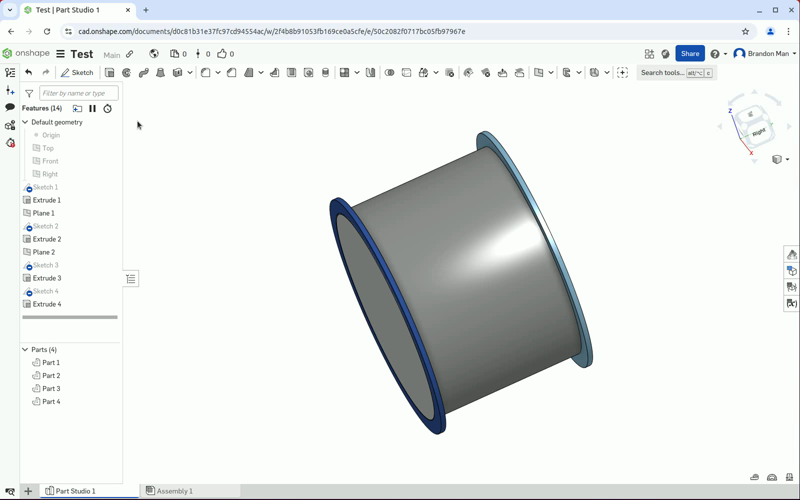
key(right, 2)
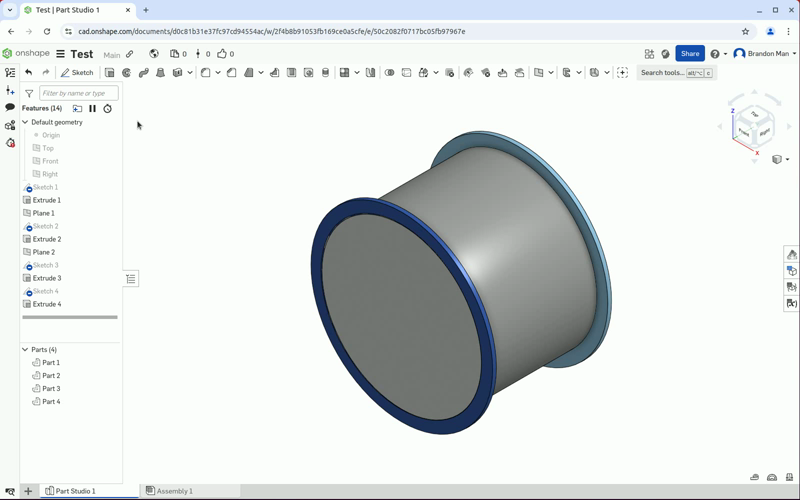
mouse_move(73, 189)
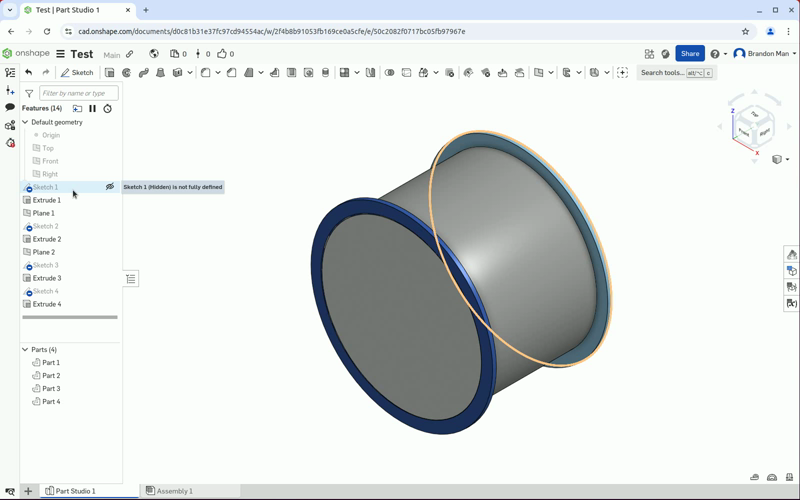
click(73, 189)